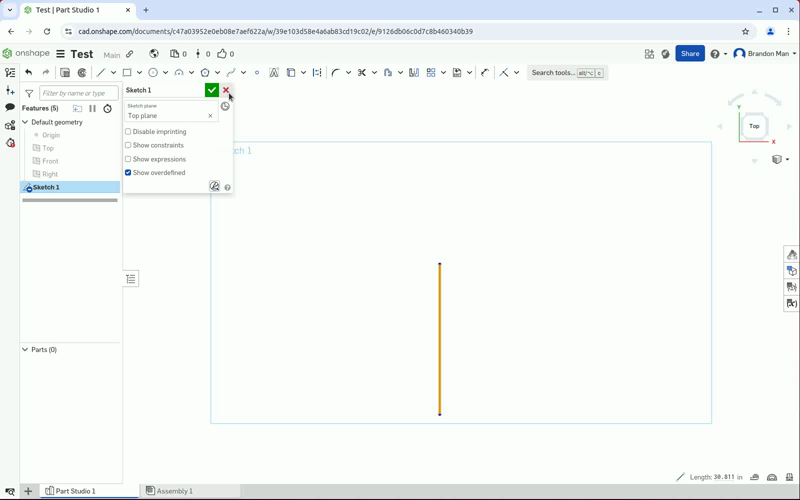
key(shift+h)
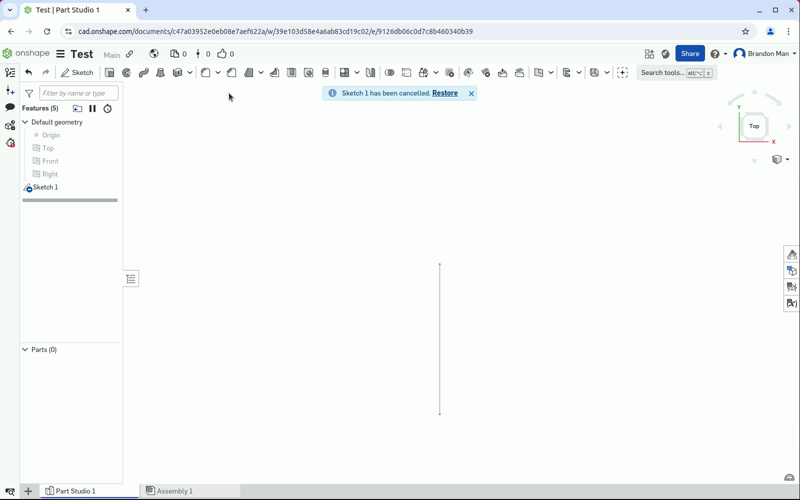
mouse_move(73, 352)
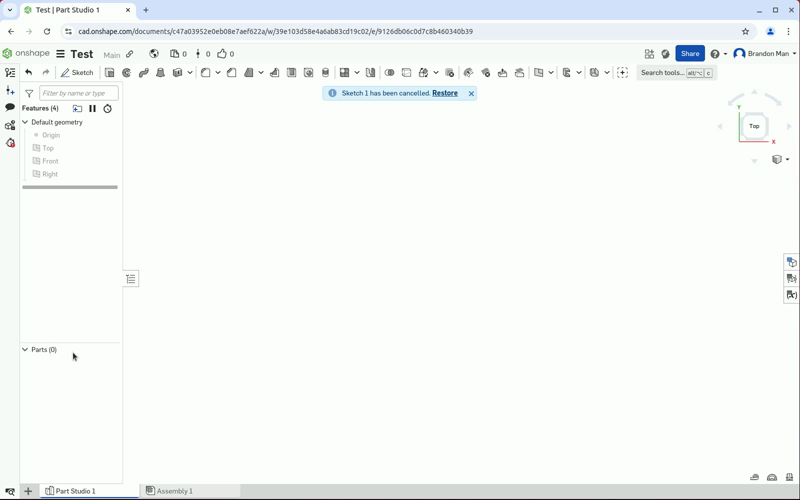
key(y)
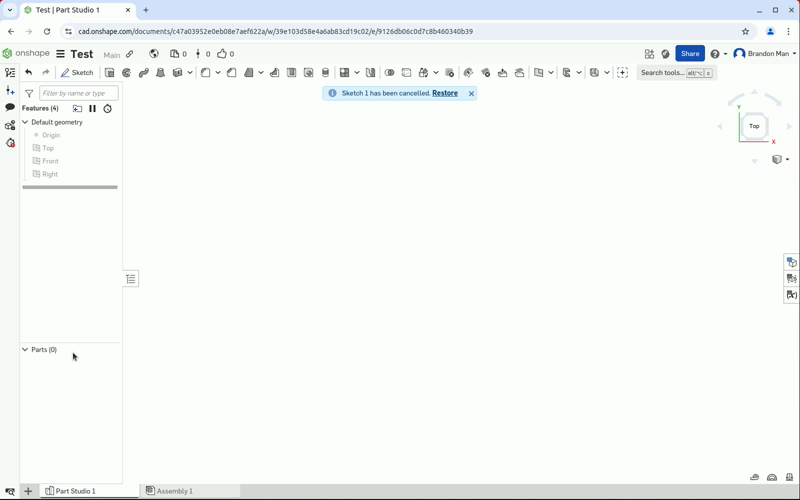
key(shift+p)
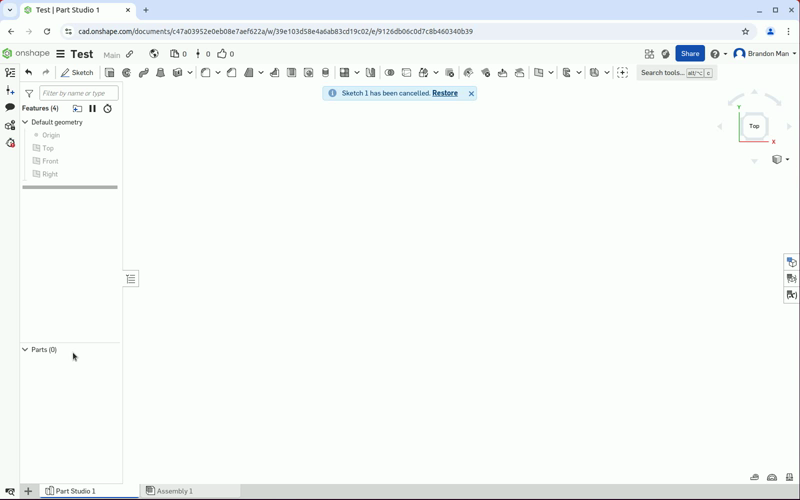
key(space)
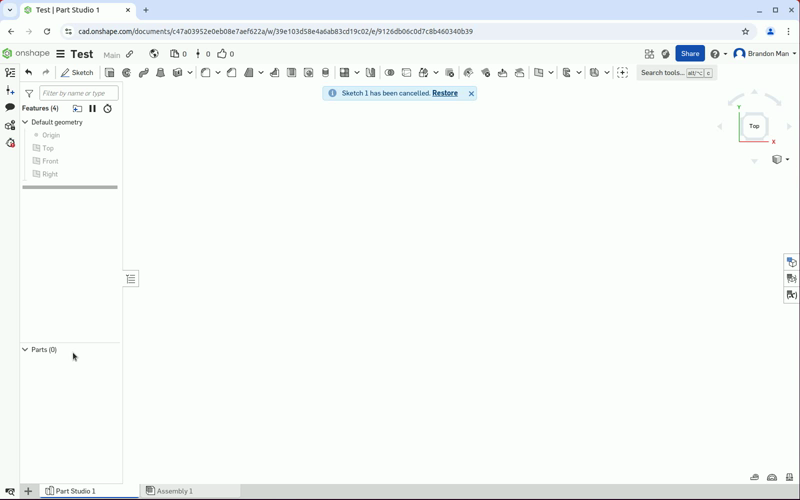
key_down(shift)
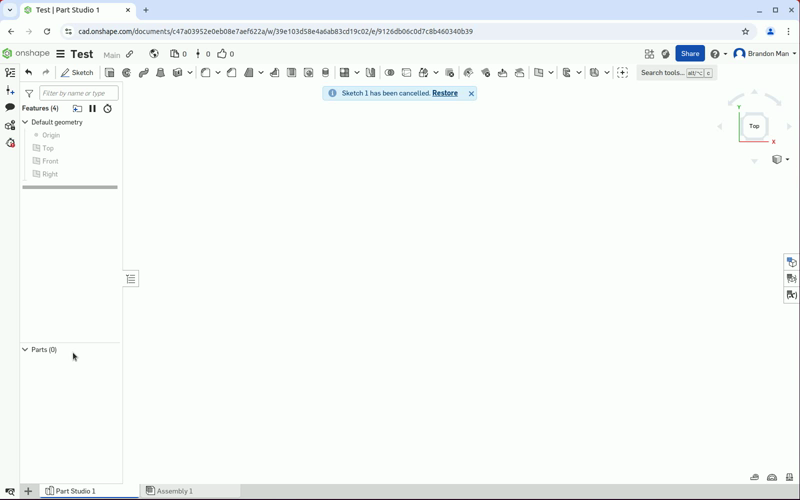
key(up)
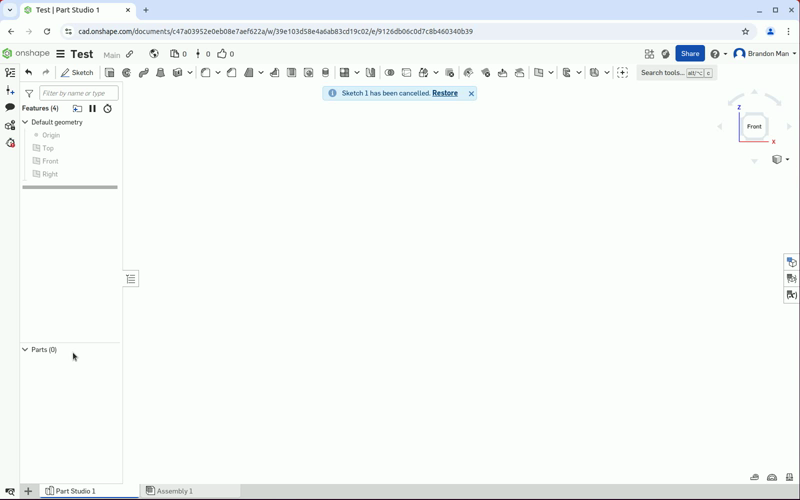
key_up(shift)
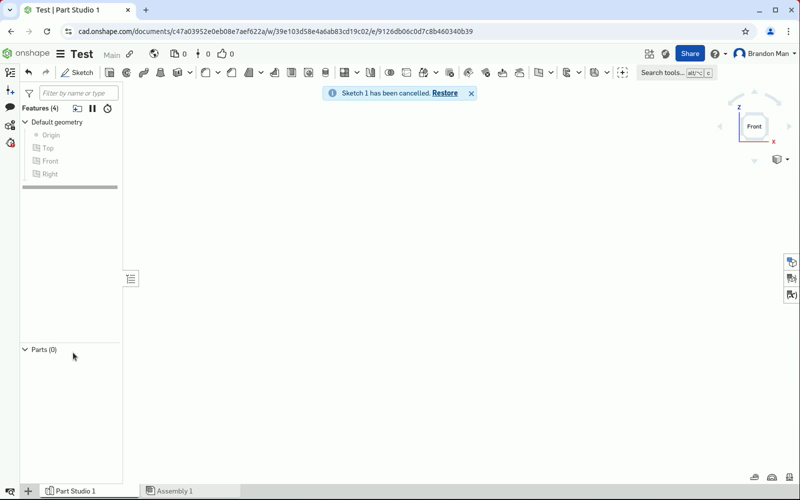
mouse_move(73, 352)
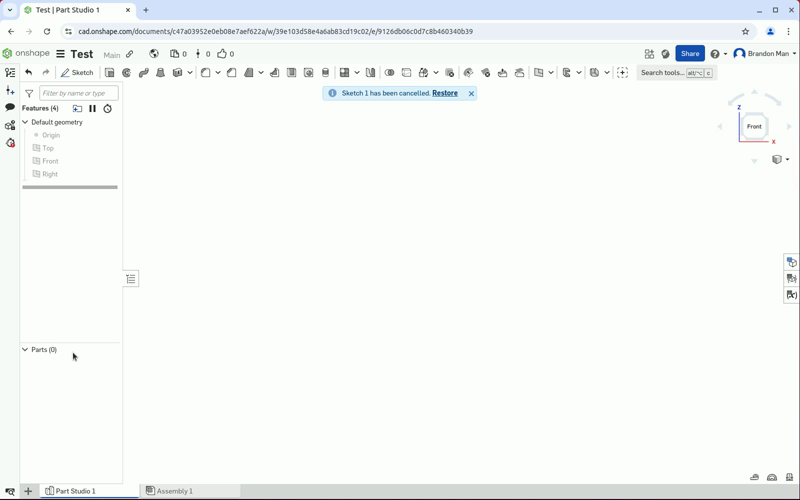
key(shift+y)
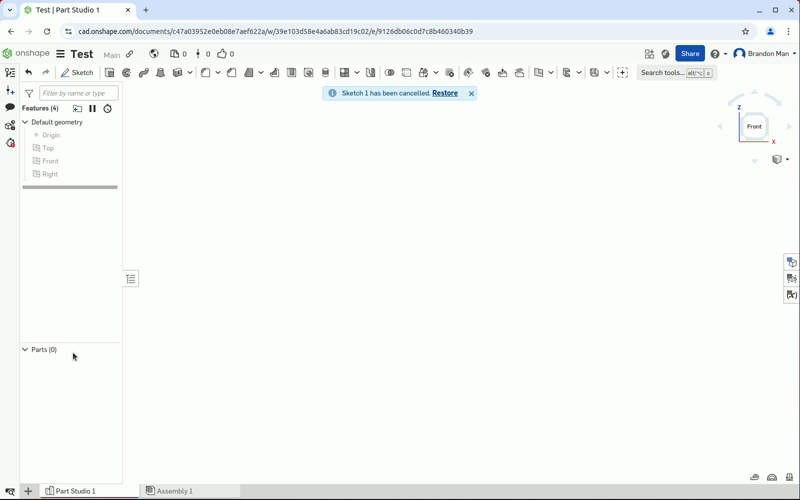
key(shift+s)
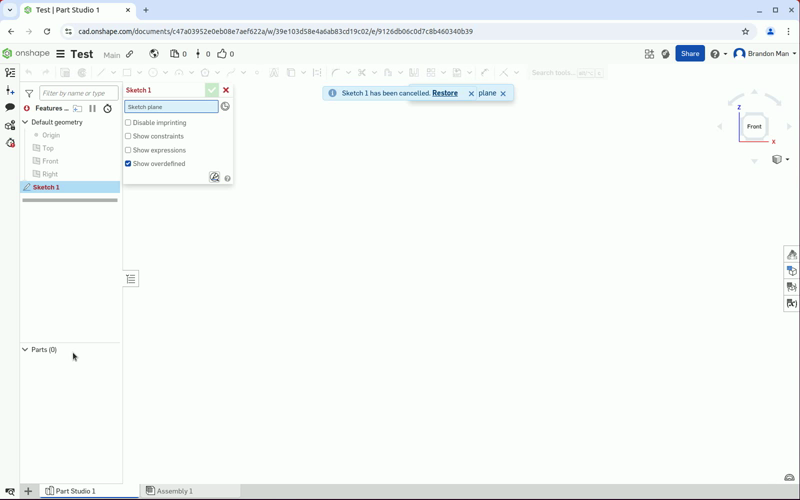
mouse_move(73, 163)
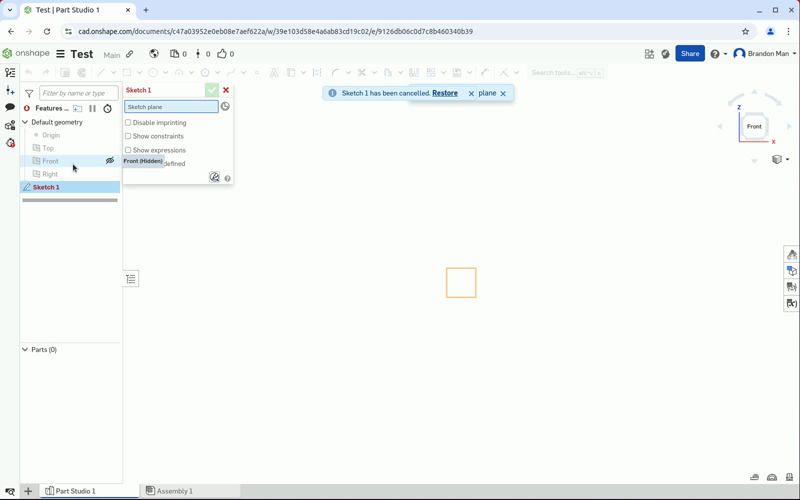
click(73, 163)
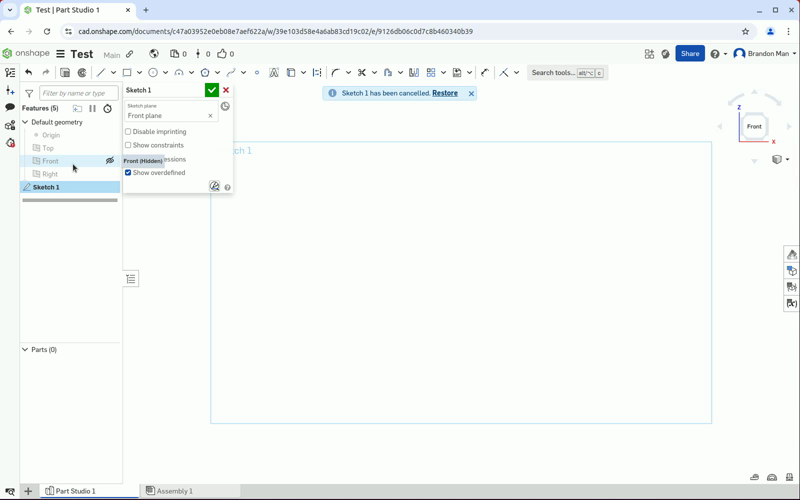
mouse_move(73, 352)
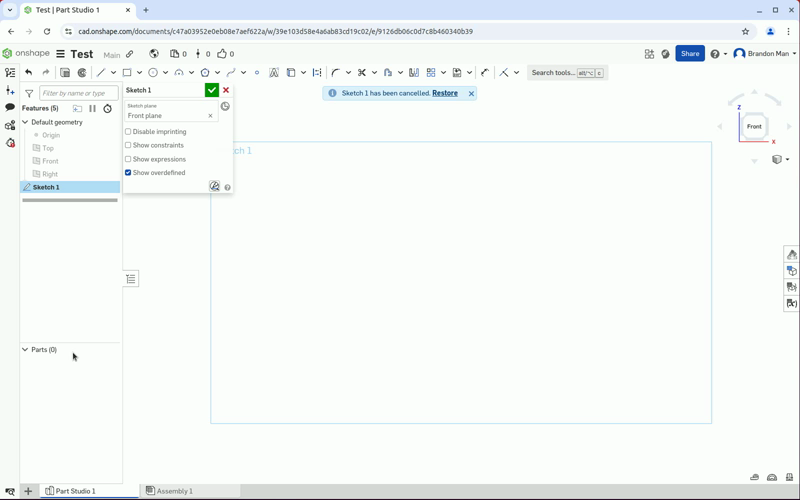
key(y)
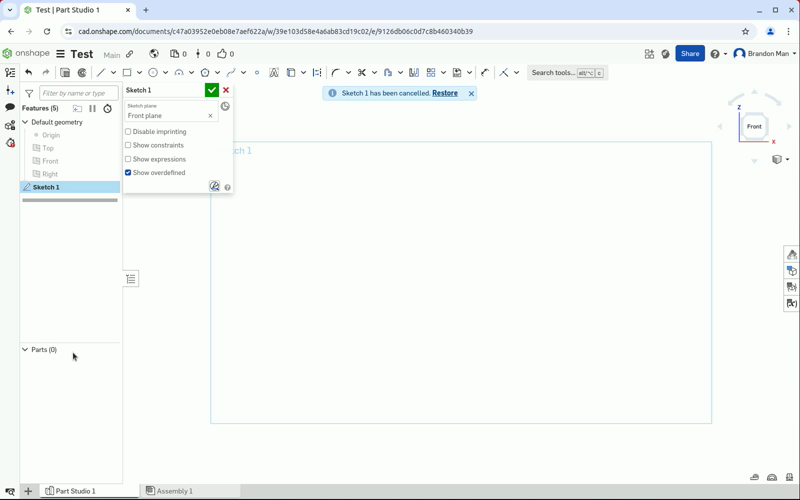
key(l)
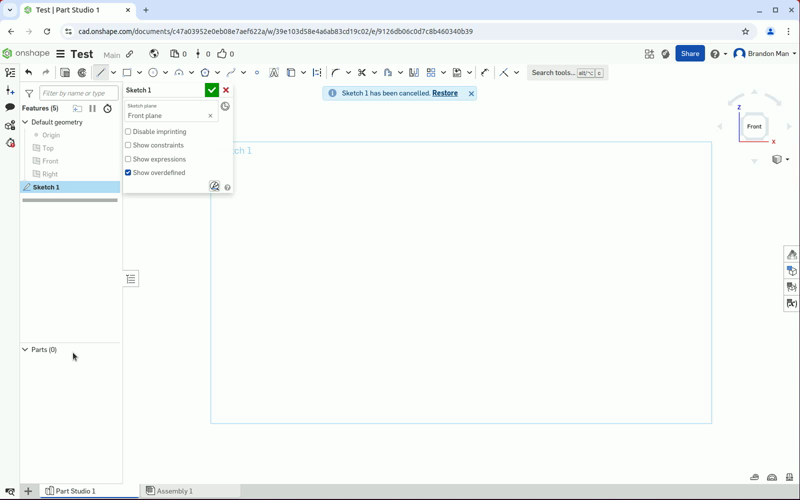
key_down(shift)
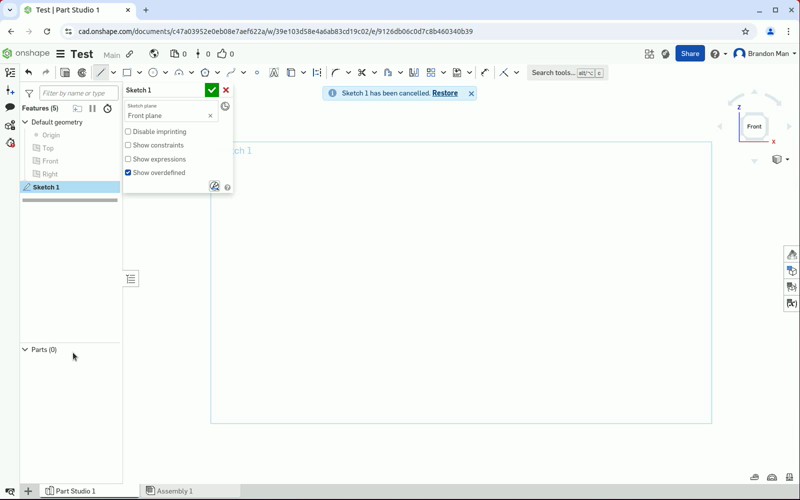
mouse_move(392, 312)
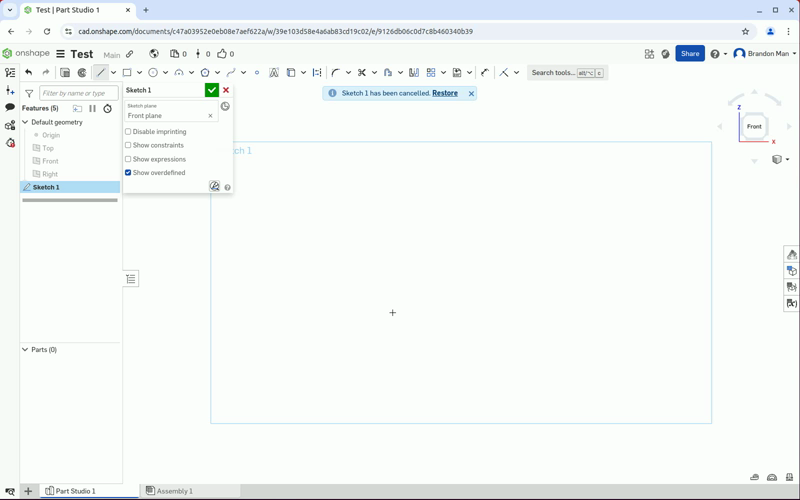
click(392, 312)
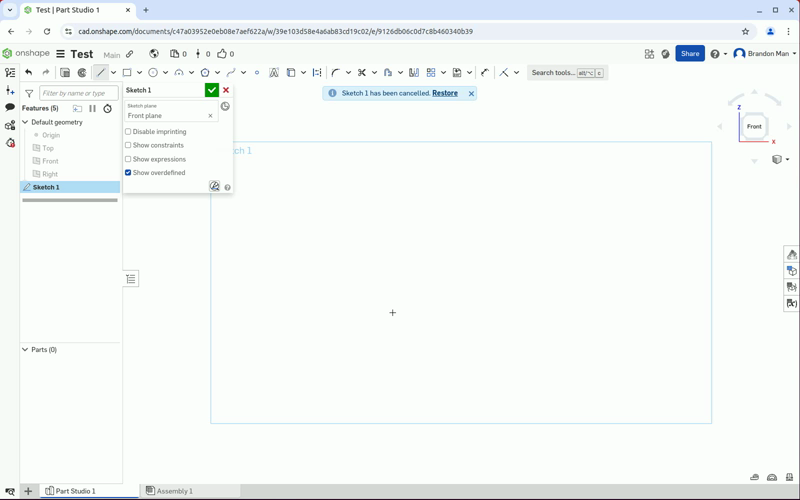
key_up(shift)
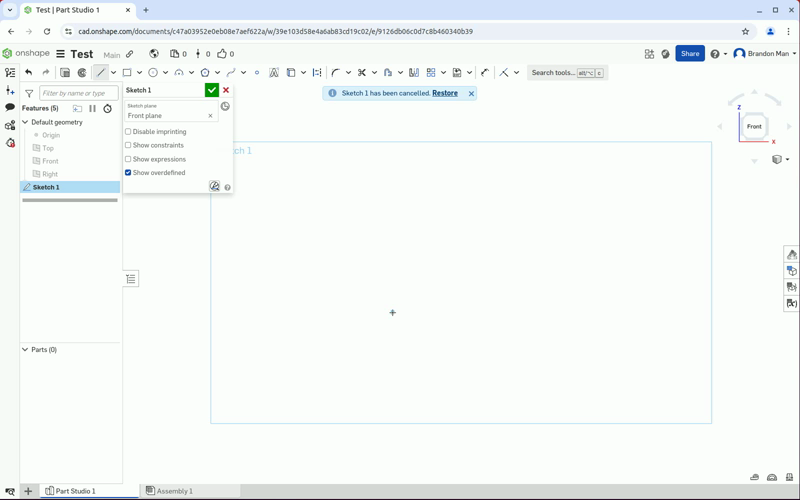
key_down(shift)
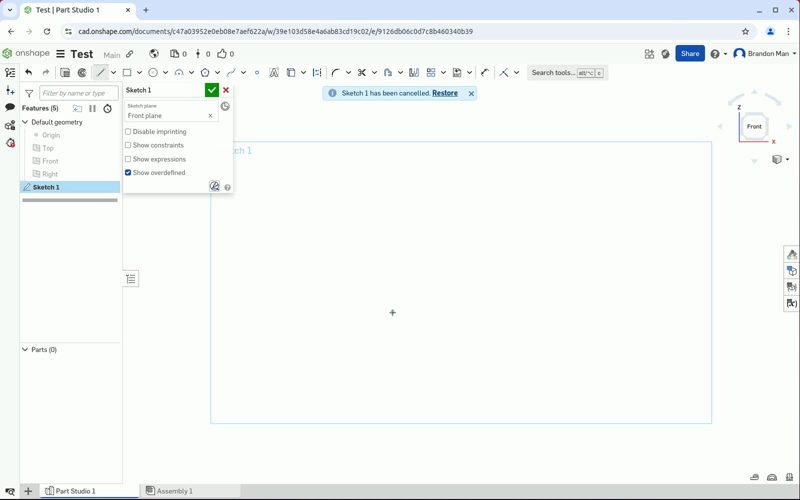
mouse_move(572, 312)
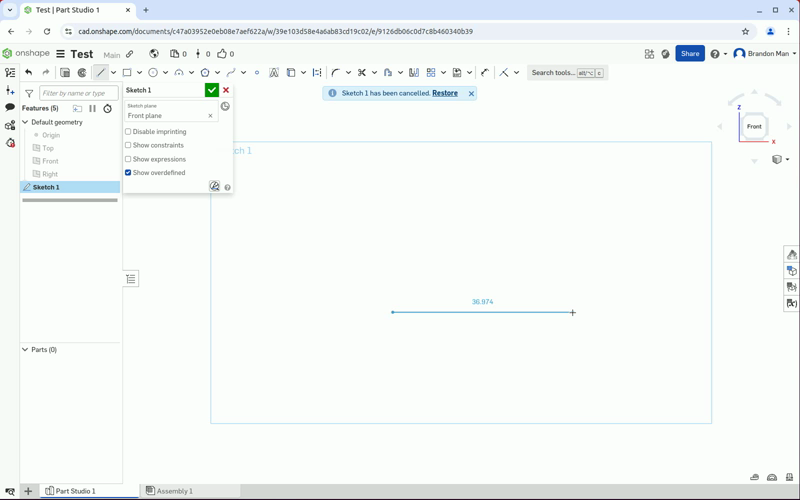
click(572, 312)
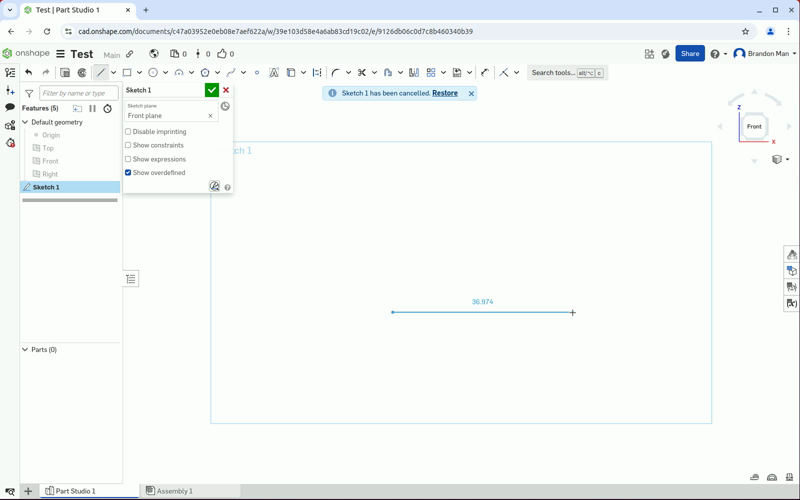
key_up(shift)
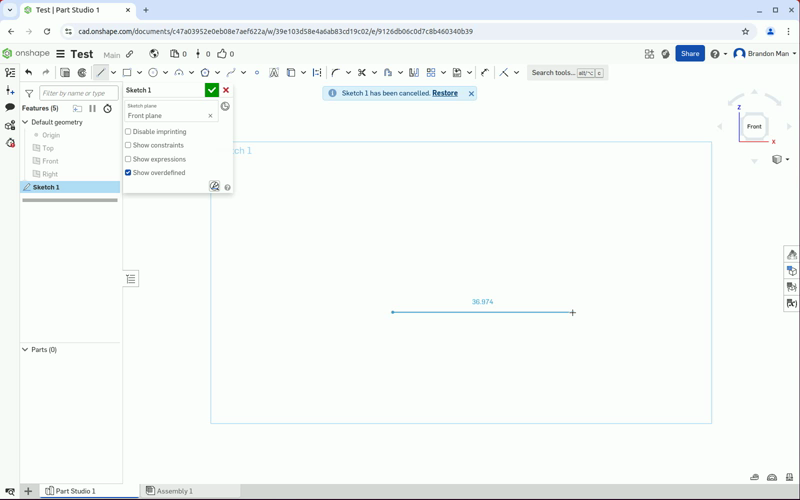
key_down(shift)
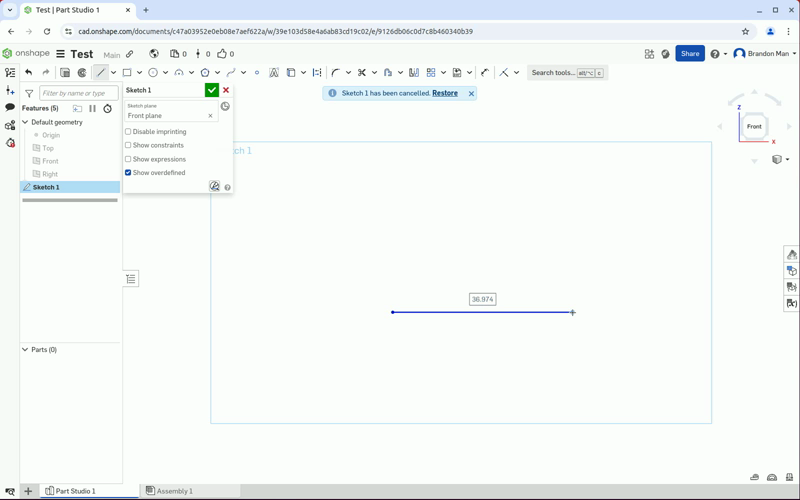
mouse_move(589, 312)
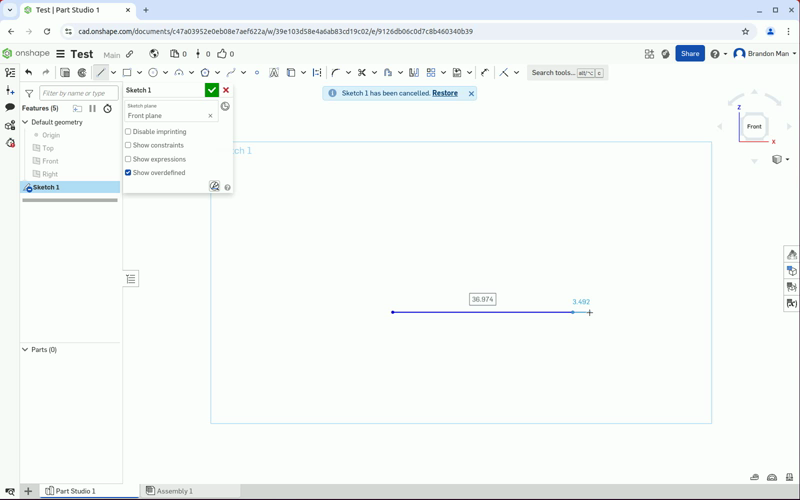
mouse_move(572, 285)
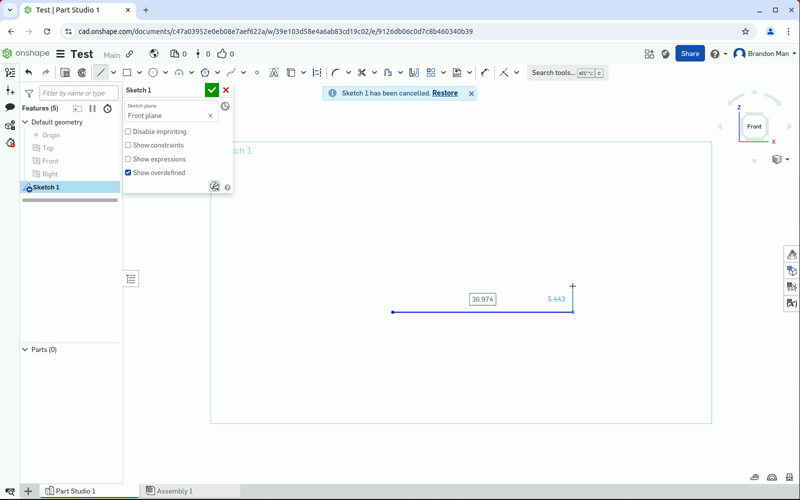
click(572, 285)
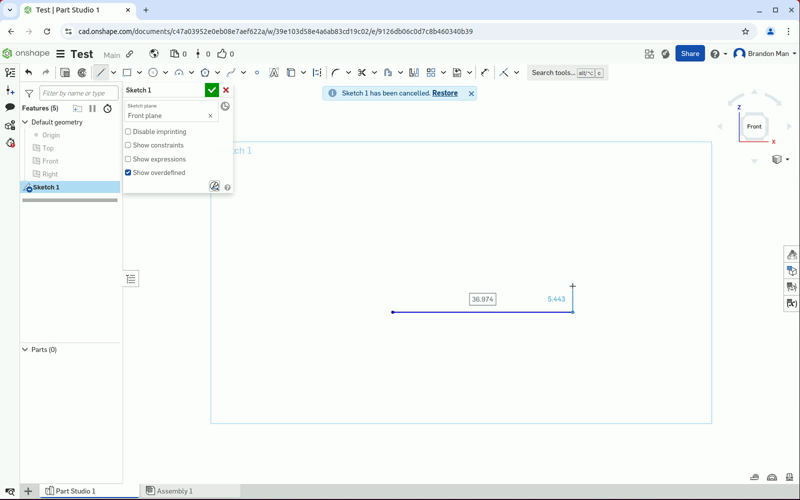
key_up(shift)
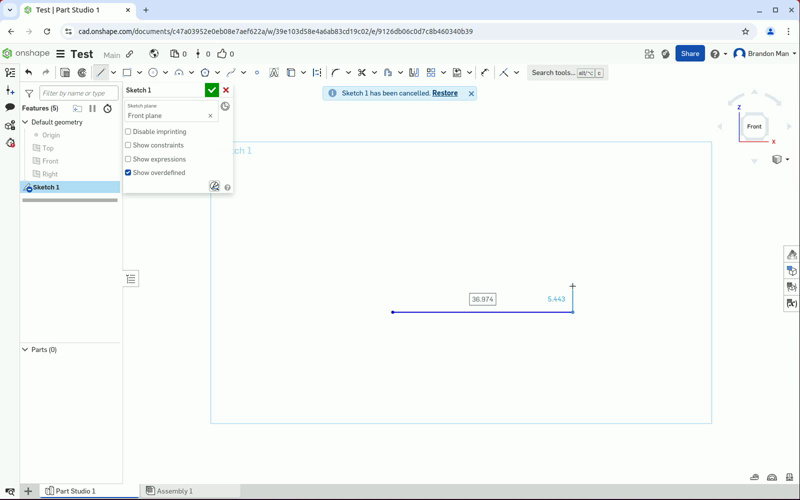
key_down(shift)
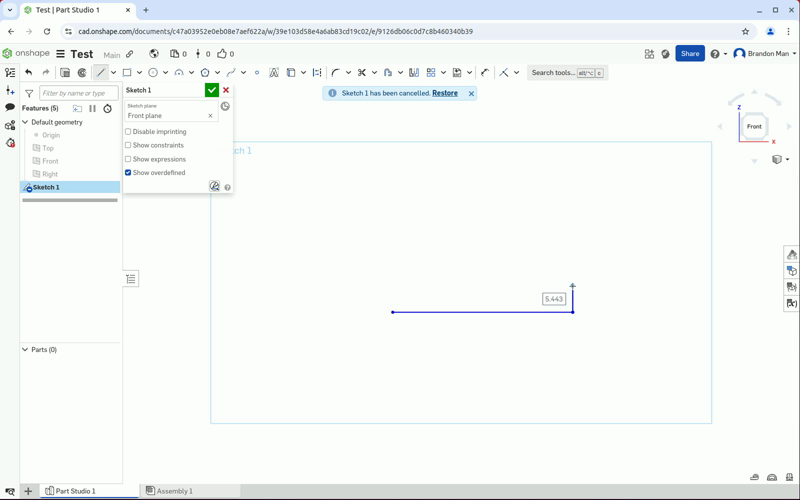
mouse_move(392, 285)
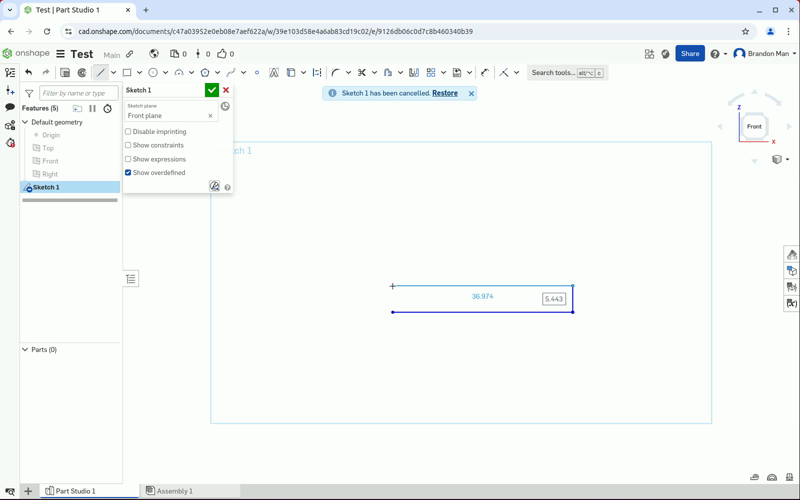
click(392, 285)
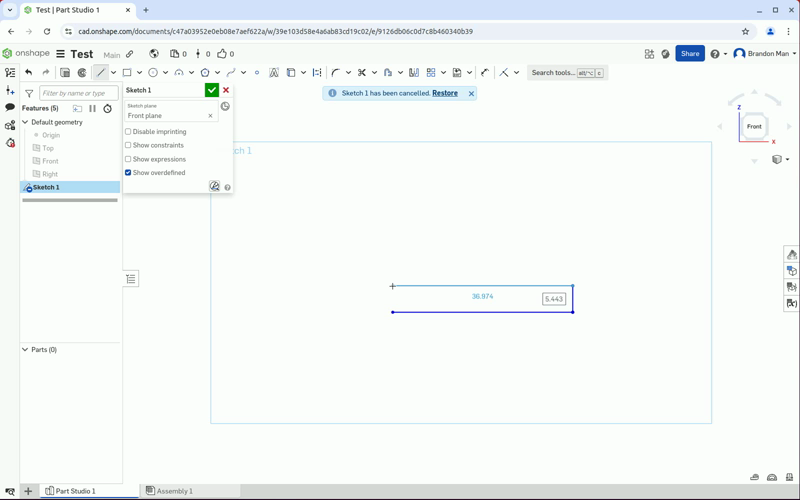
key_up(shift)
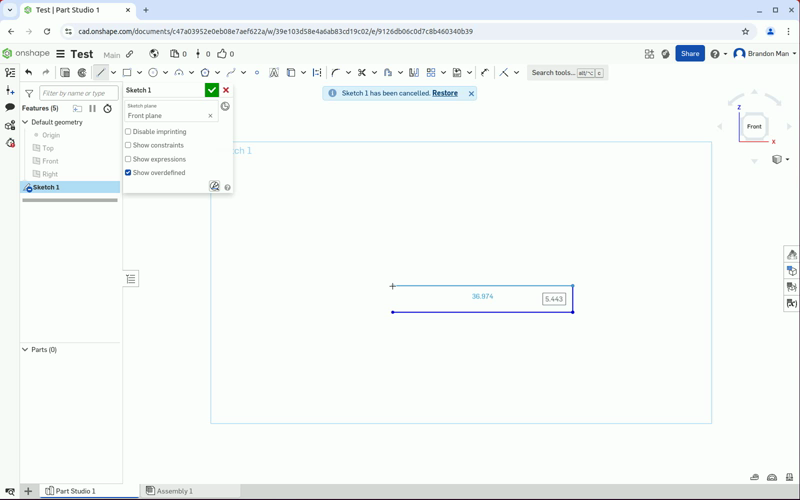
mouse_move(422, 285)
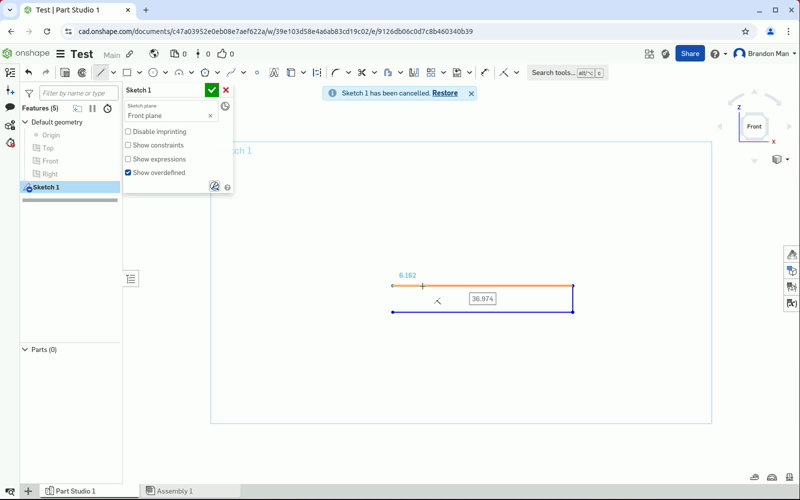
key_down(shift)
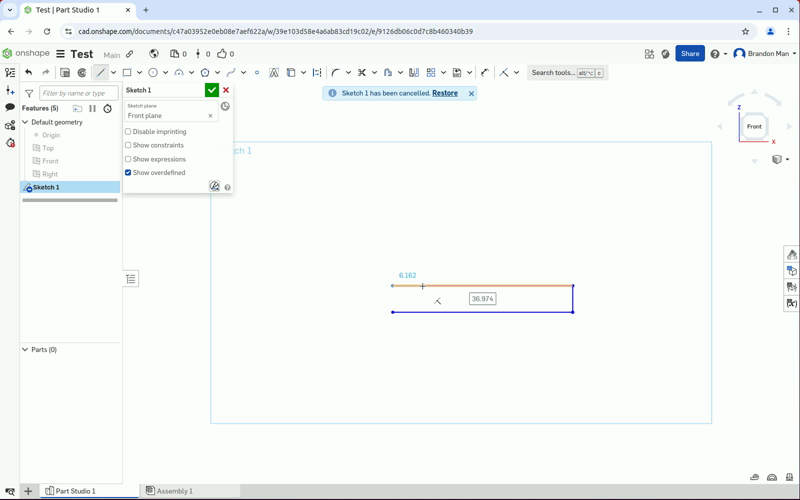
mouse_move(392, 312)
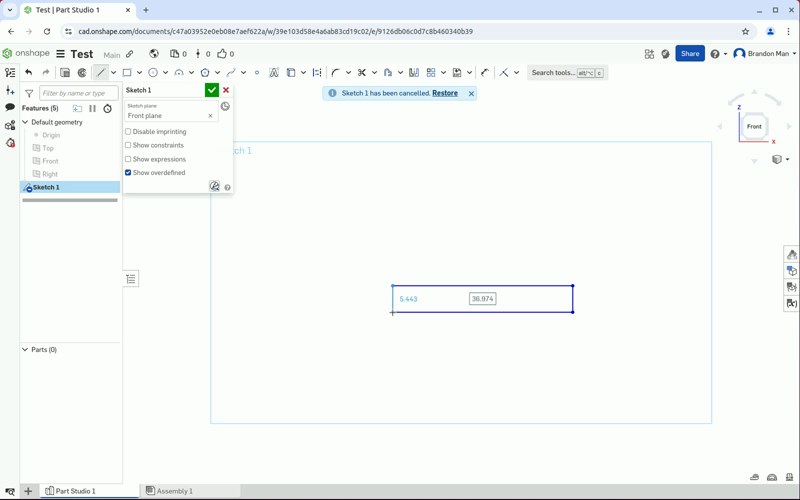
key_up(shift)
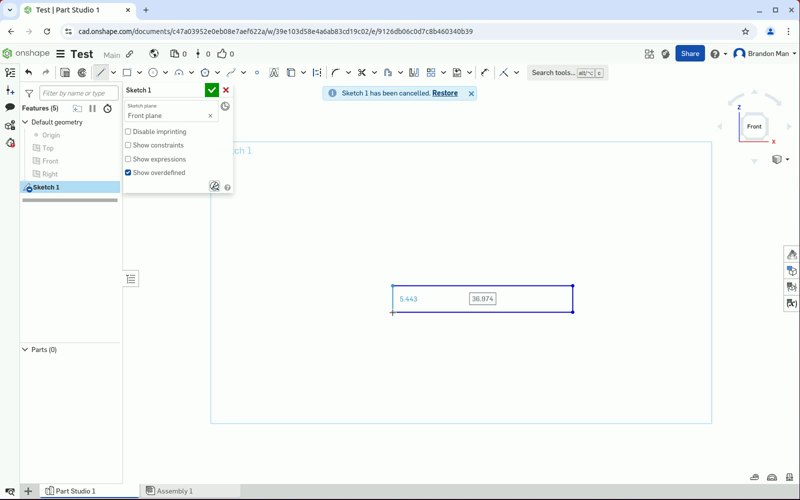
click(392, 312)
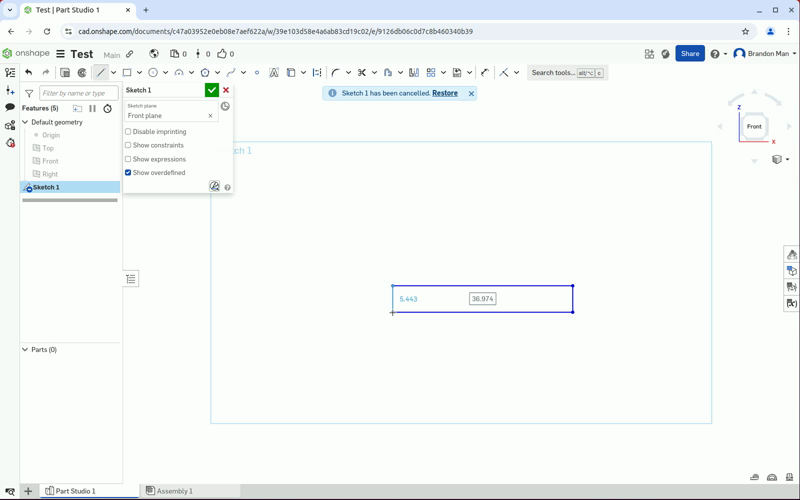
key(esc)
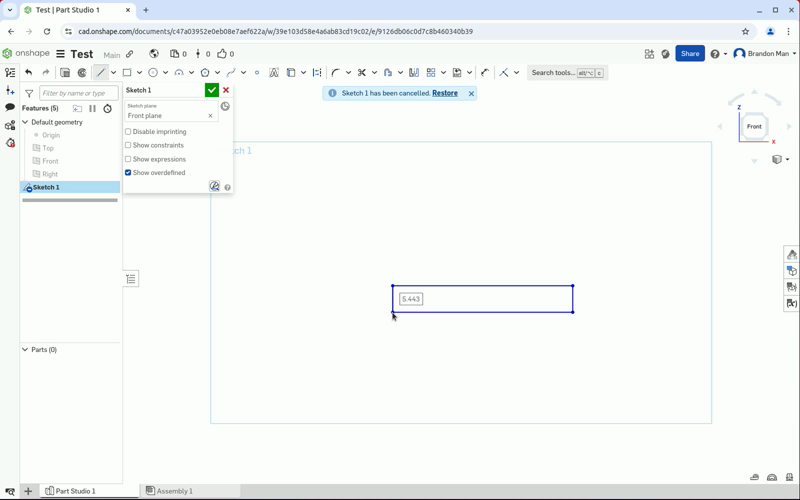
mouse_move(487, 307)
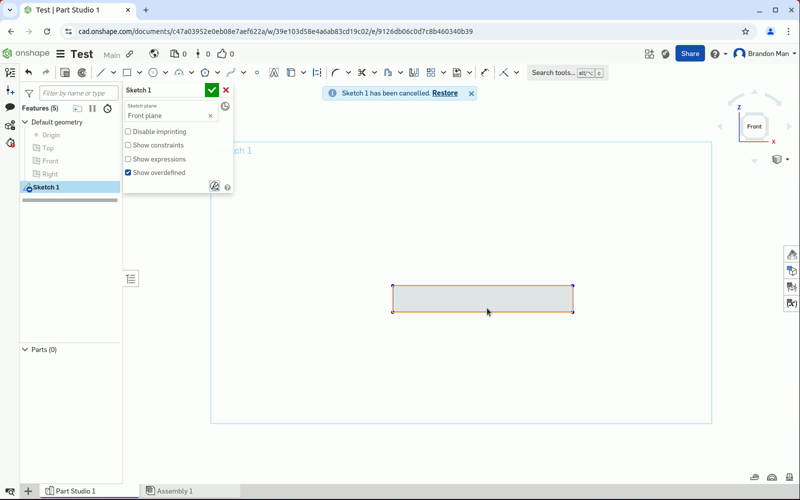
click(487, 307)
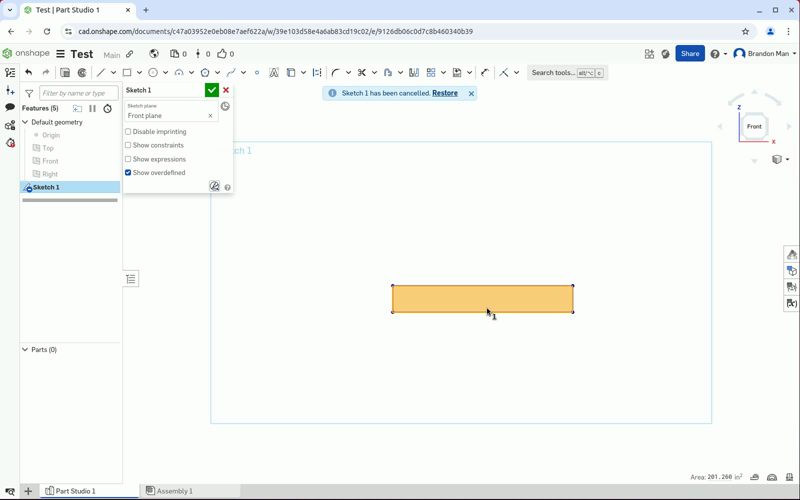
mouse_move(73, 352)
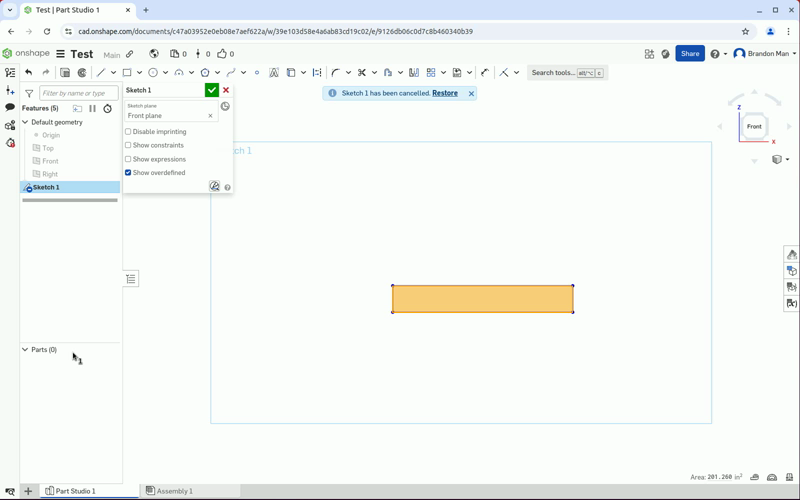
key(shift+y)
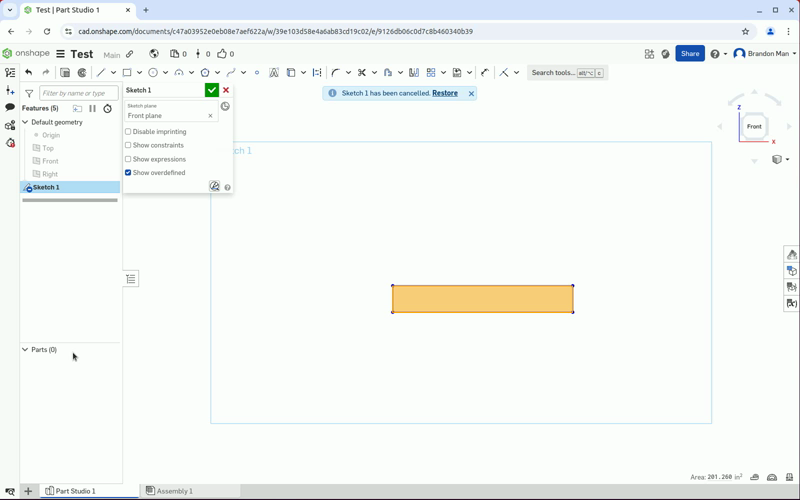
key(shift+e)
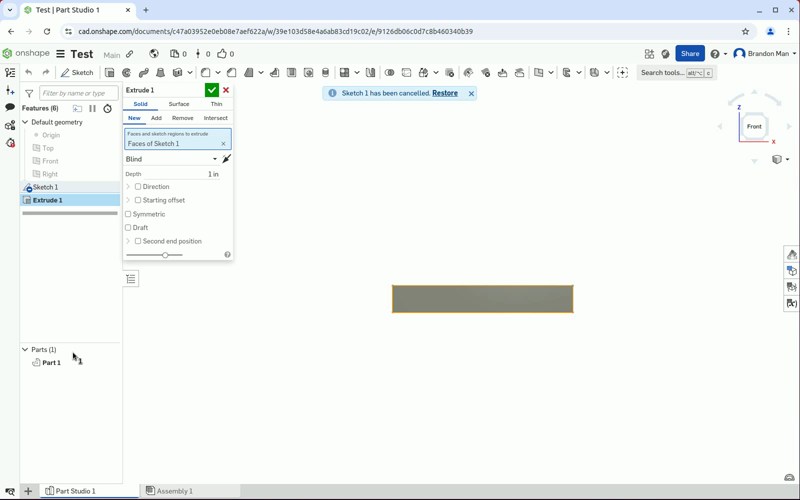
mouse_move(143, 106)
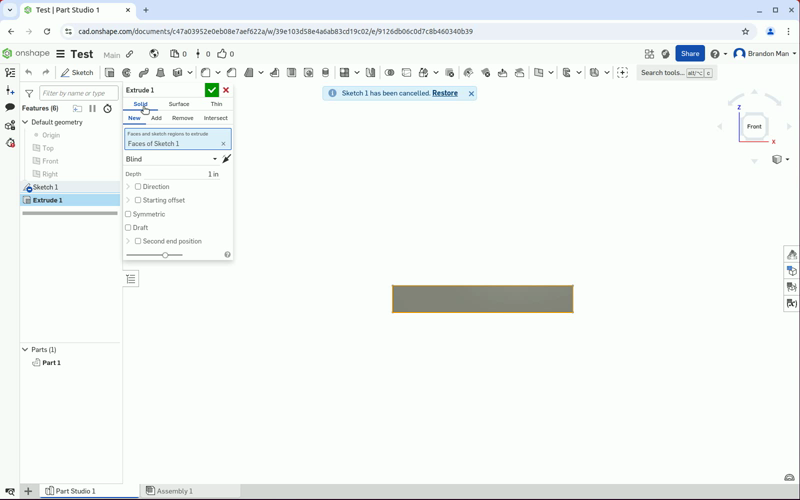
click(143, 106)
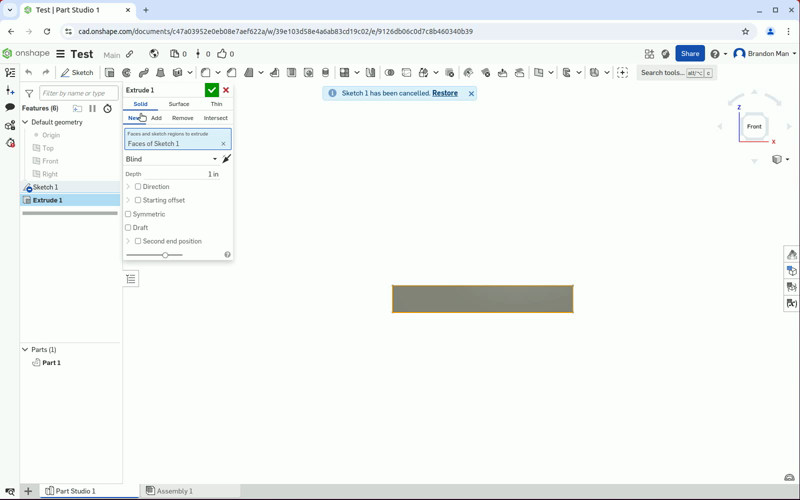
mouse_move(137, 120)
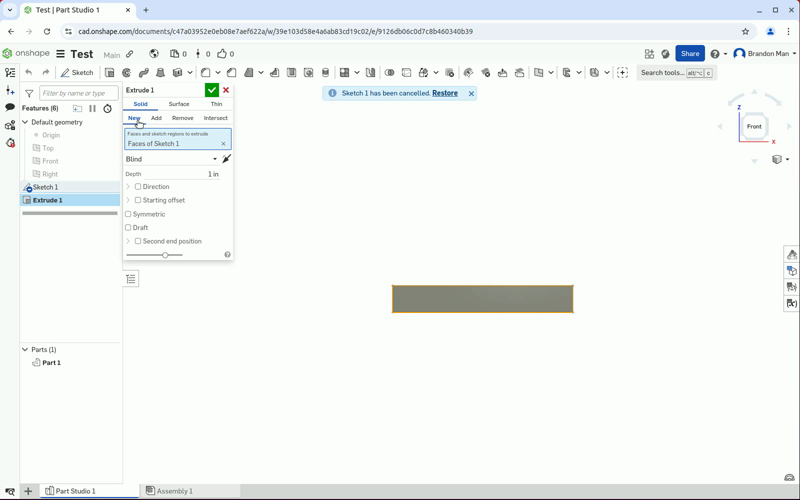
click(137, 120)
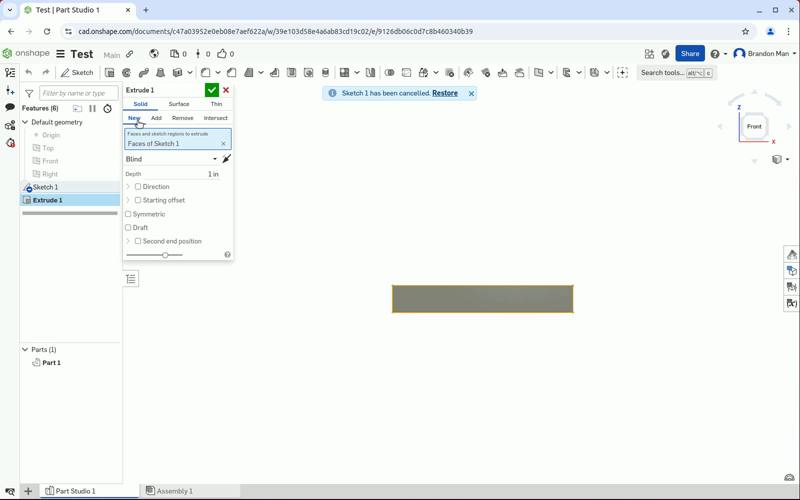
key(tab, 4)
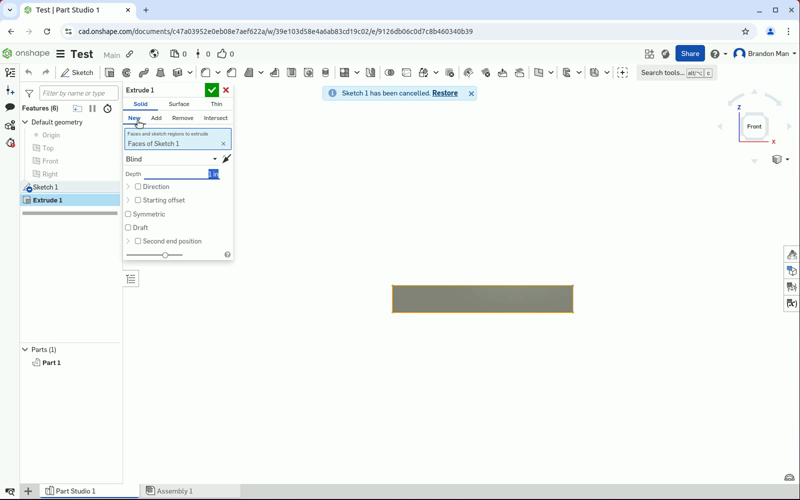
text(-18.535)
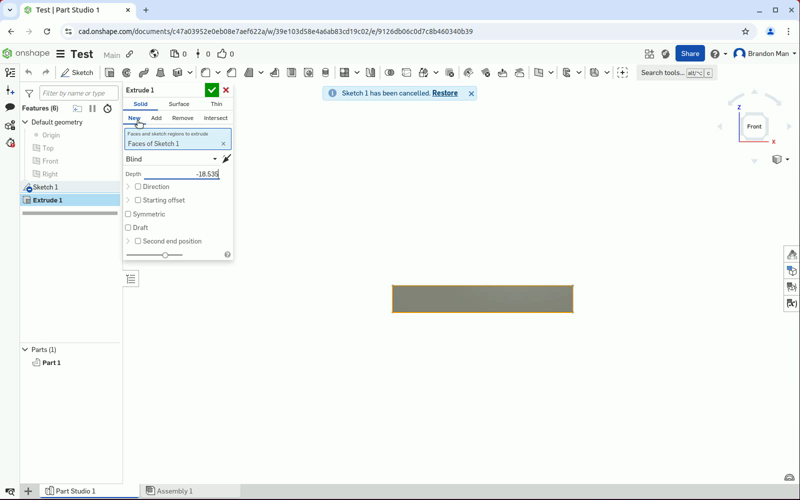
key(enter)
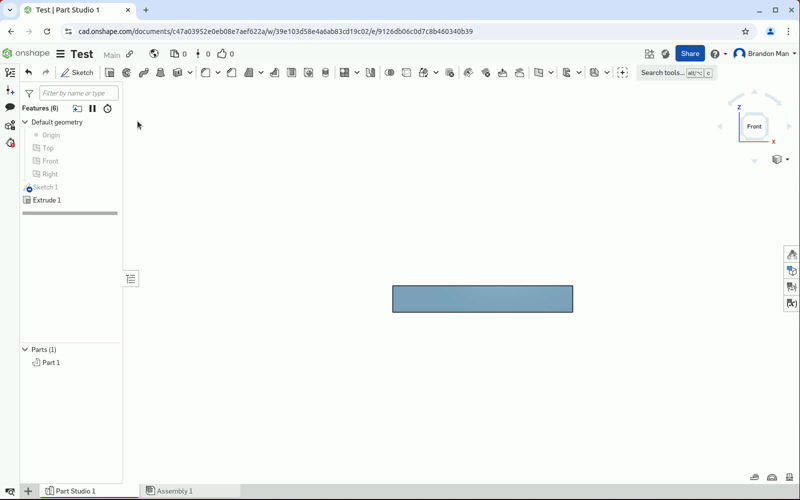
key(shift+h)
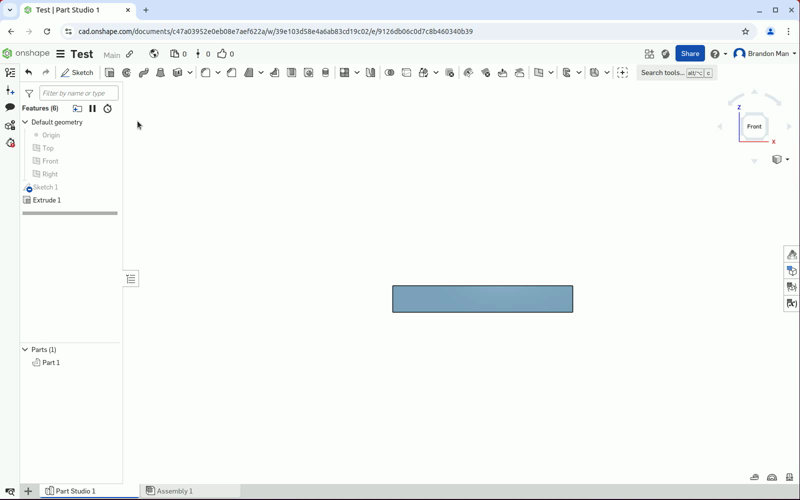
key(shift+h)
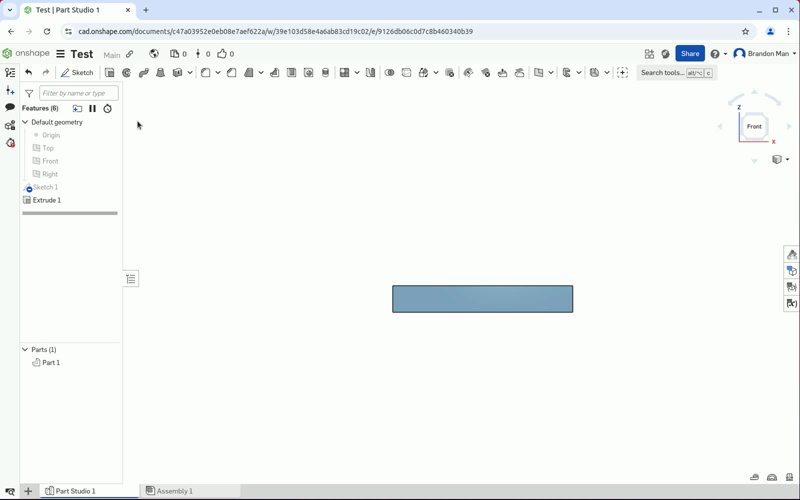
mouse_move(73, 189)
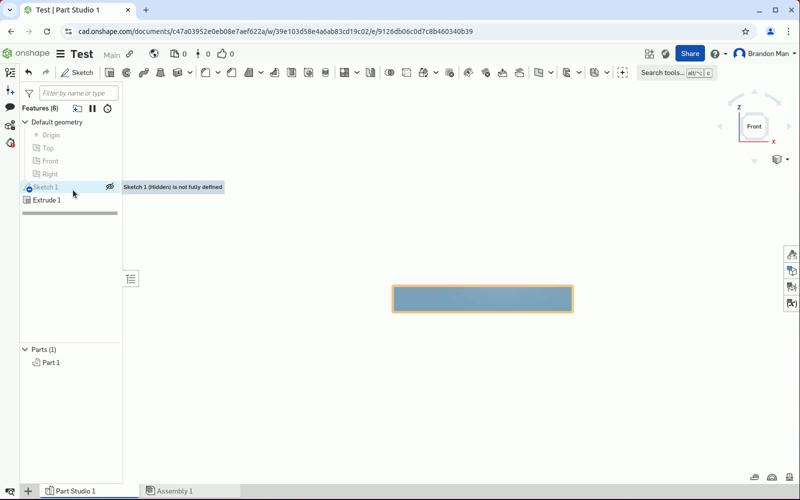
click(73, 189)
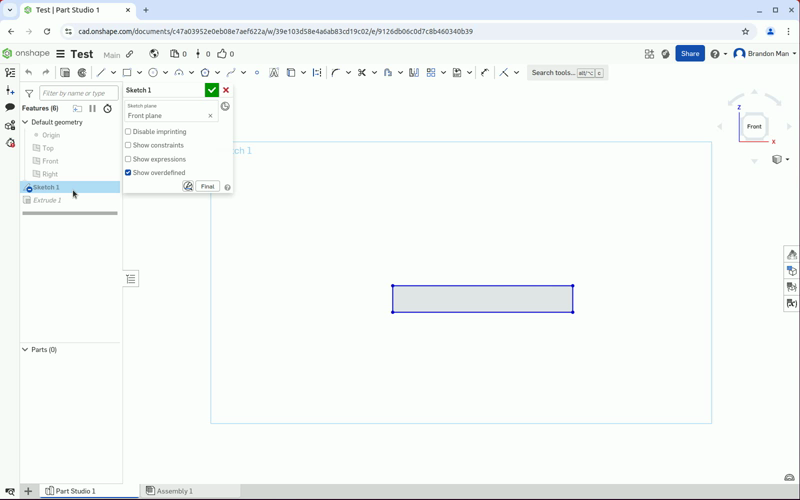
mouse_move(229, 92)
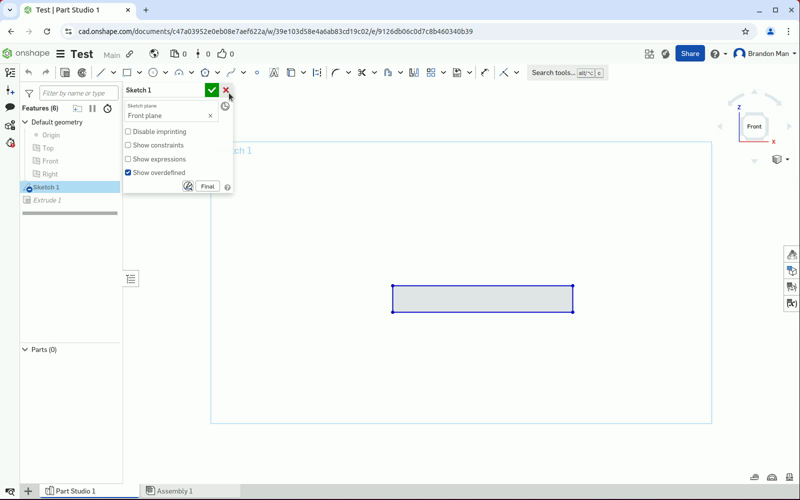
click(229, 92)
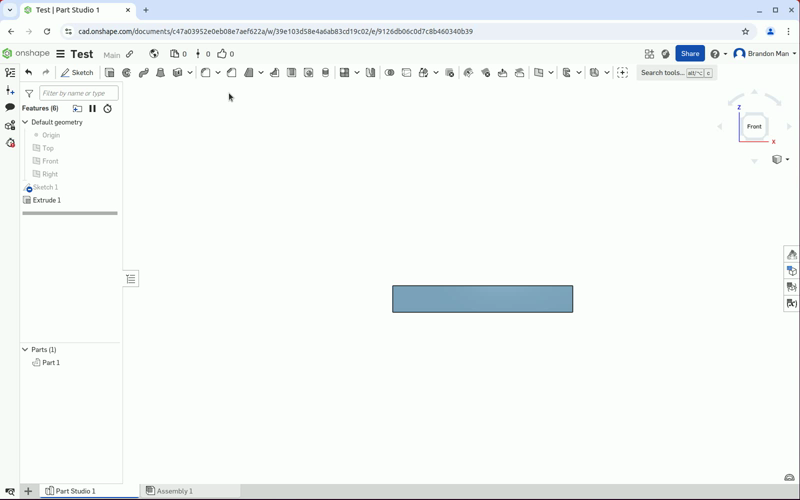
mouse_move(73, 352)
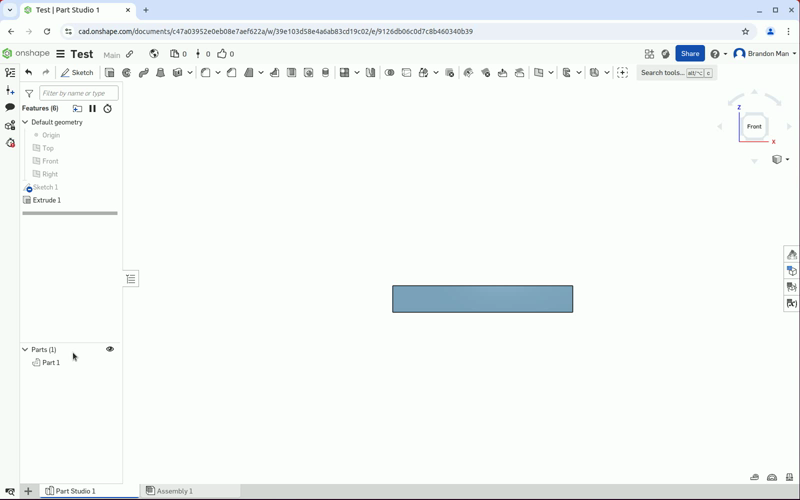
key(y)
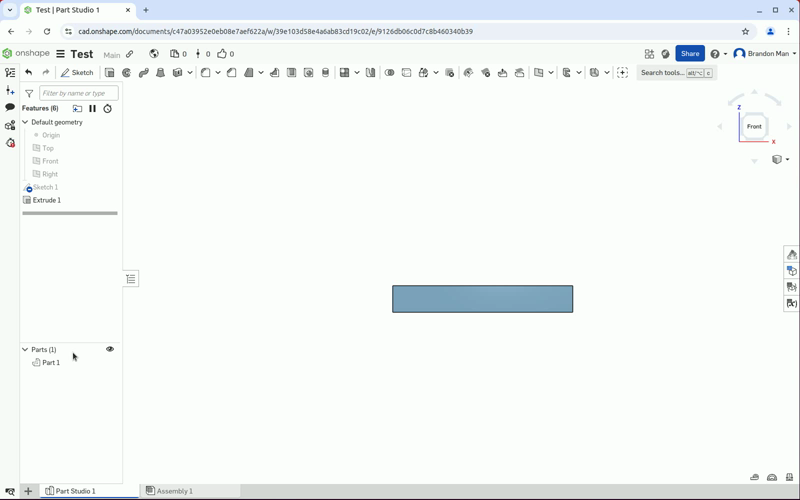
key(shift+p)
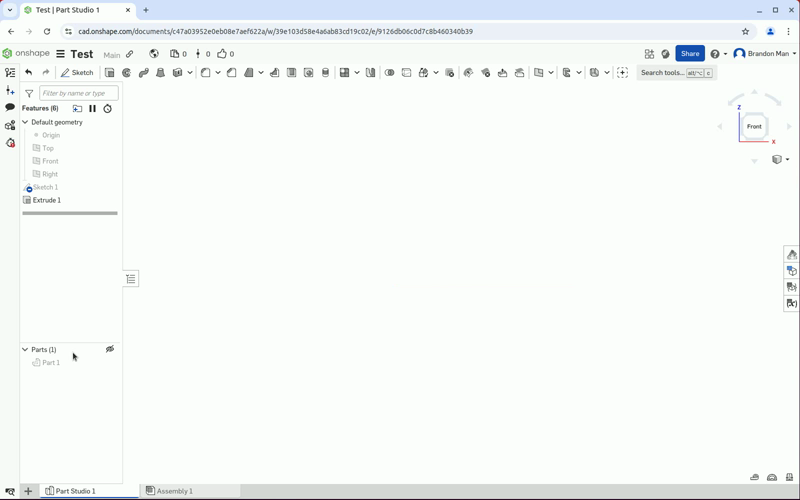
key(space)
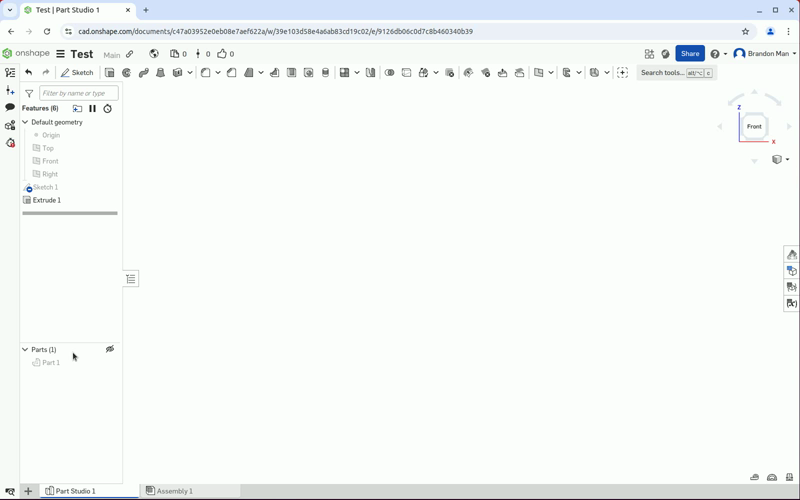
key_down(shift)
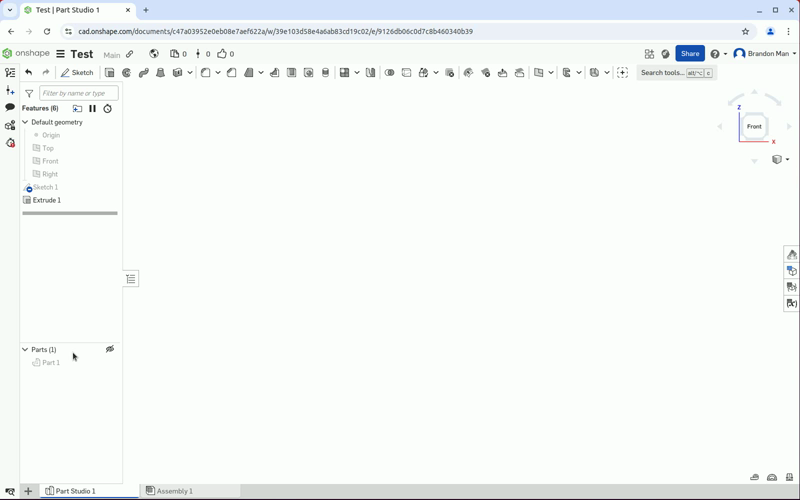
key(down)
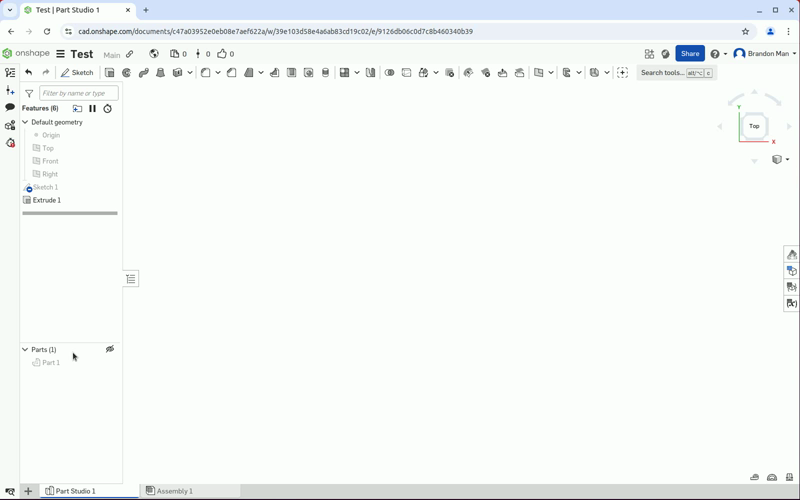
key_up(shift)
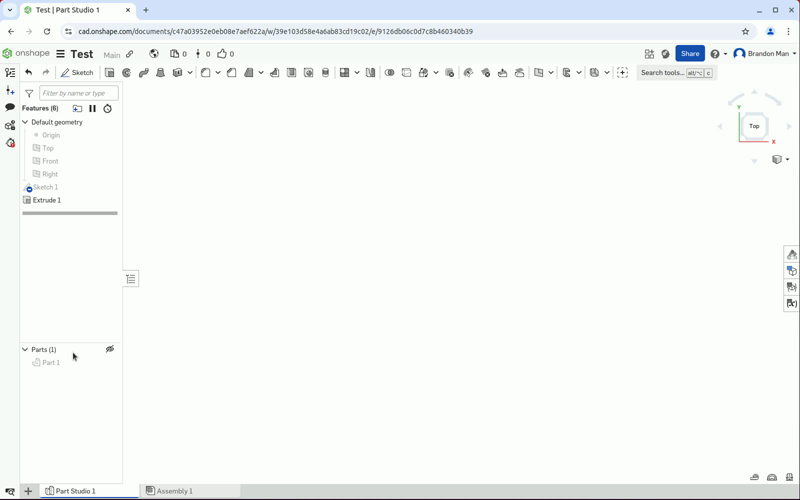
mouse_move(73, 352)
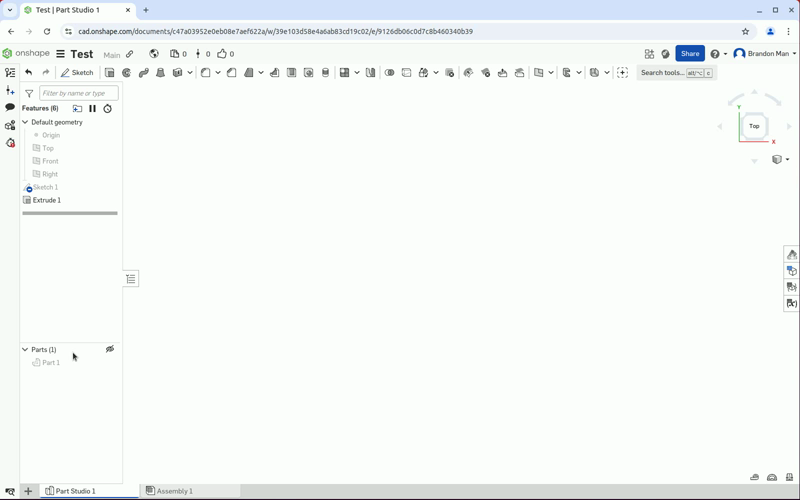
key(shift+y)
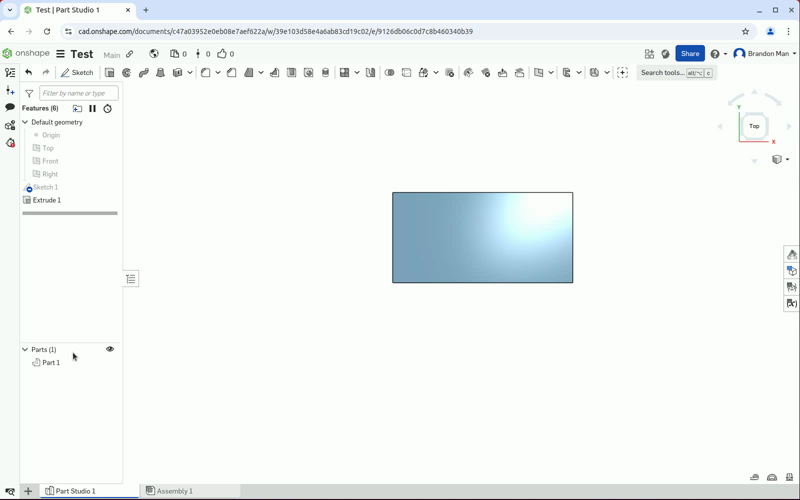
mouse_move(541, 75)
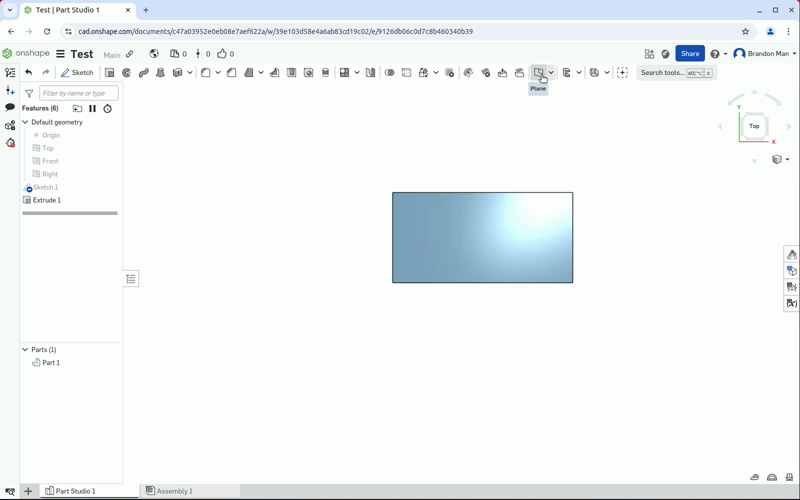
click(541, 75)
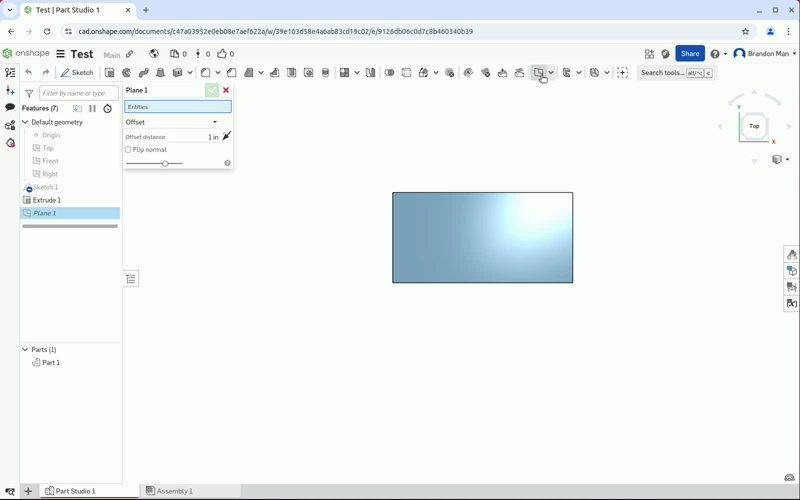
mouse_move(73, 150)
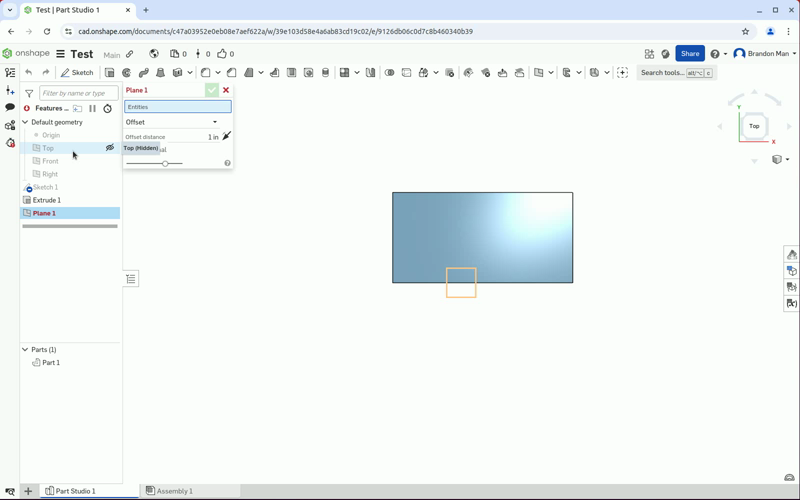
click(73, 150)
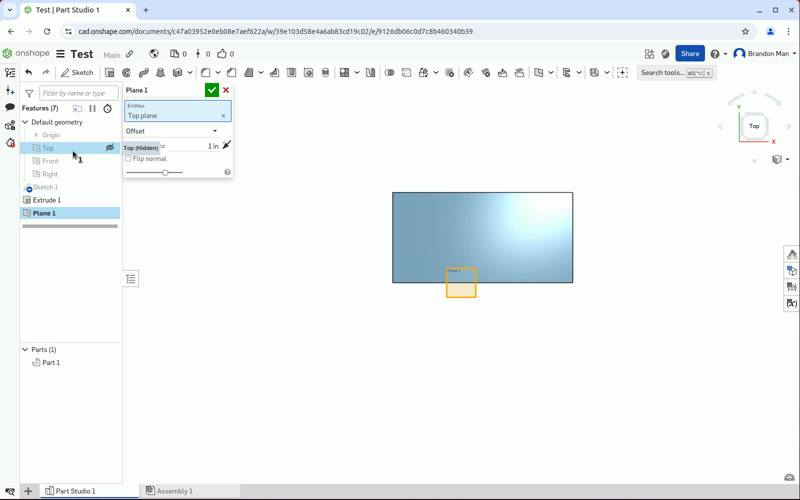
key(tab, 2)
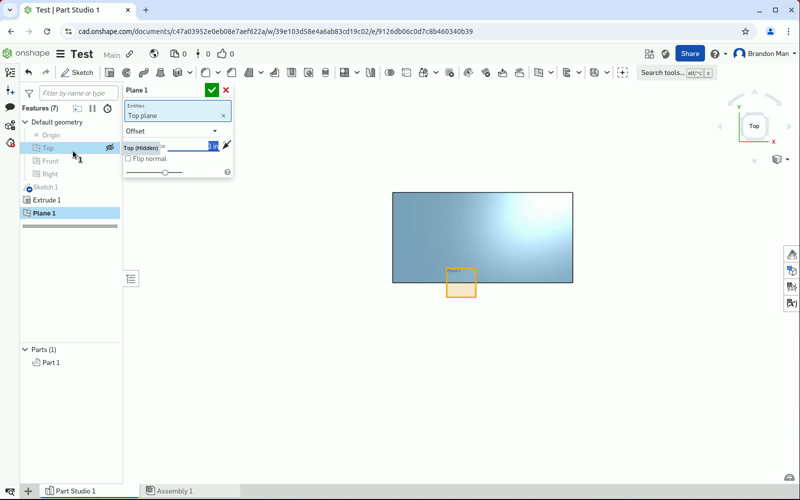
text(0.709)
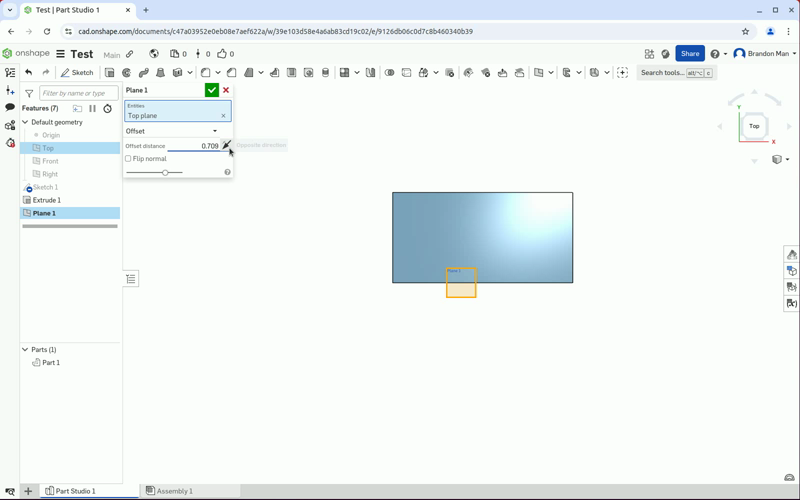
mouse_move(229, 147)
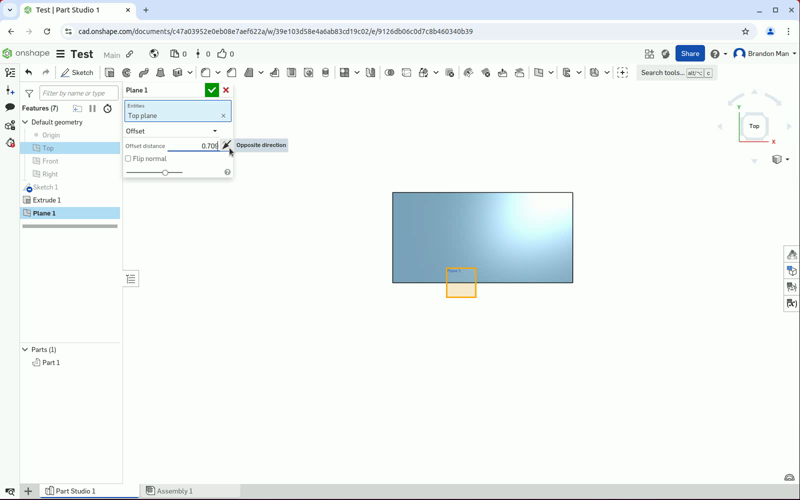
click(229, 147)
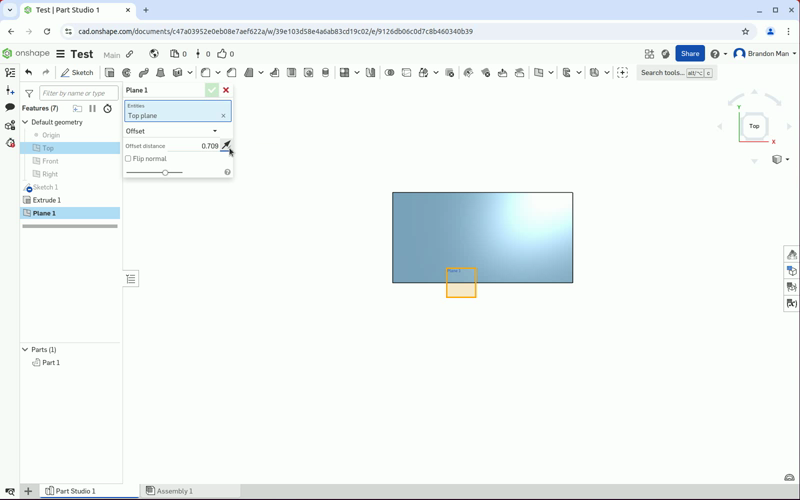
key(enter, 2)
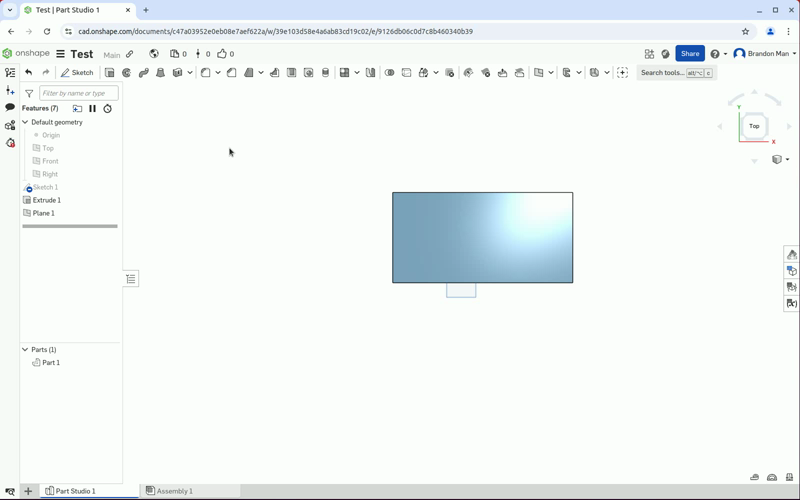
key(shift+s)
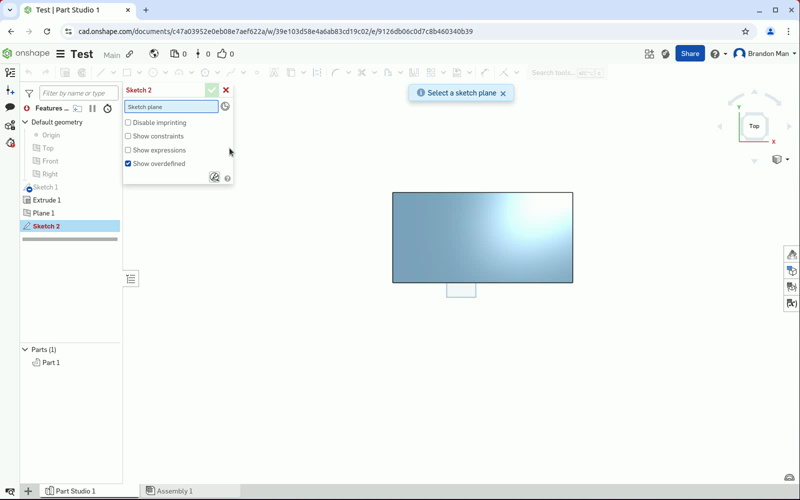
mouse_move(73, 215)
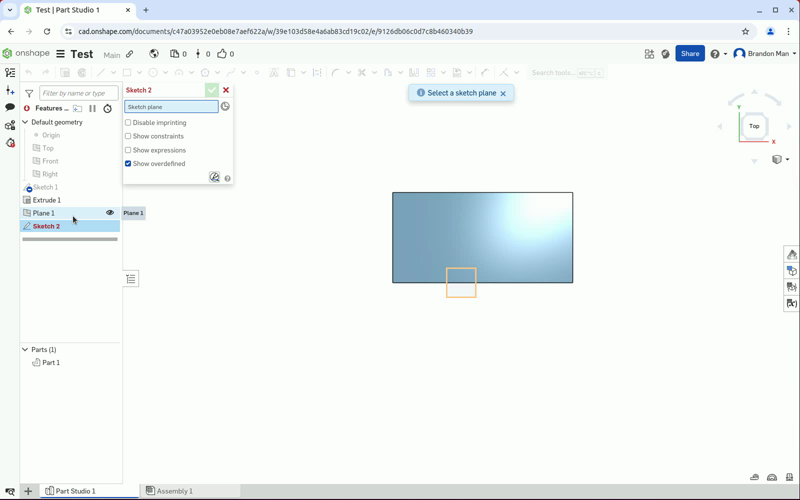
click(73, 215)
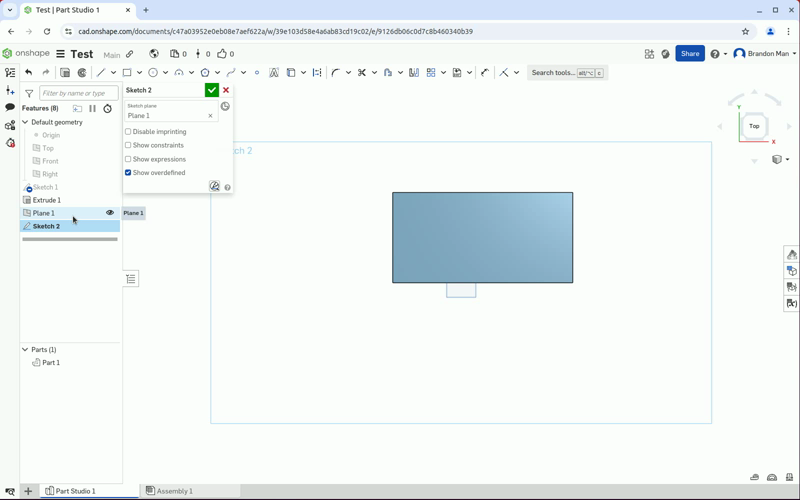
mouse_move(73, 352)
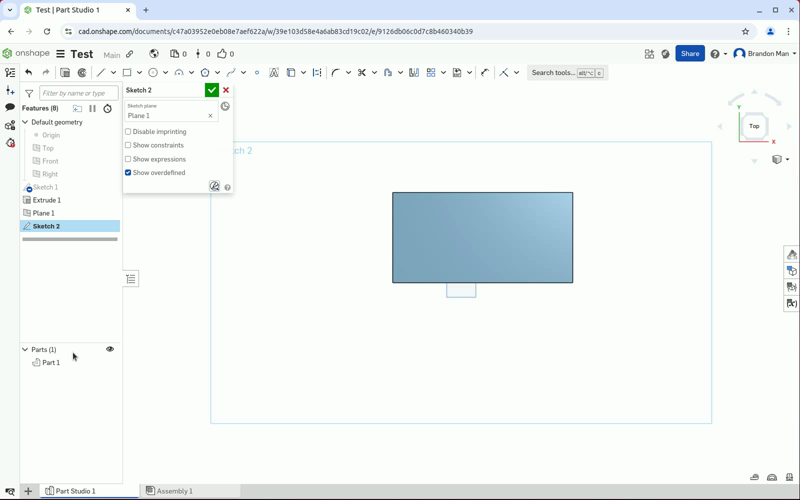
key(y)
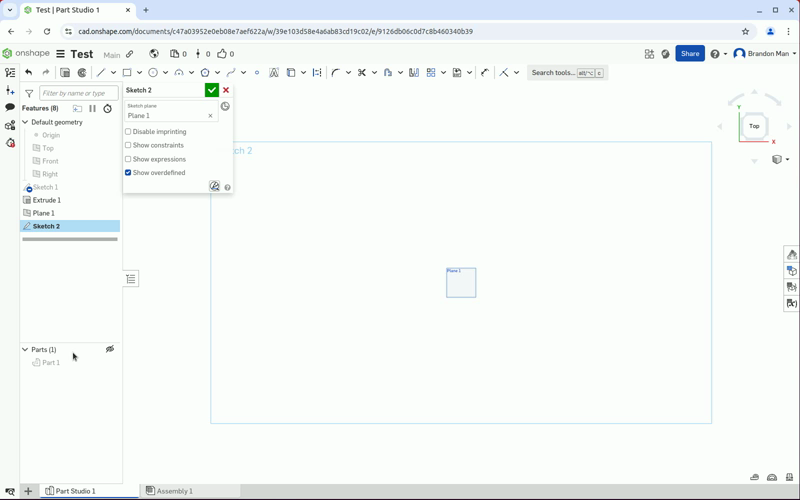
key(l)
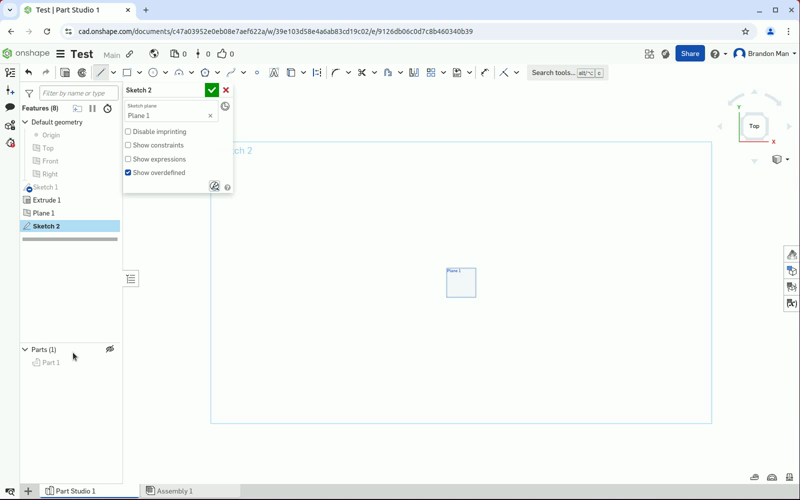
key_down(shift)
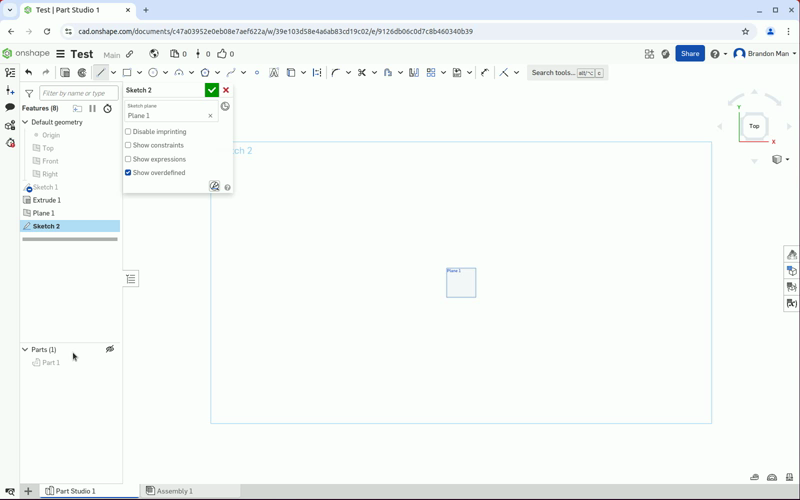
mouse_move(392, 218)
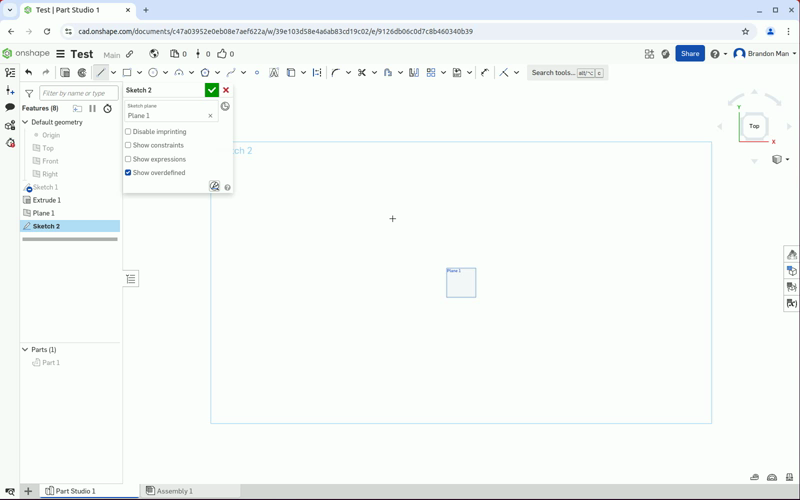
click(392, 218)
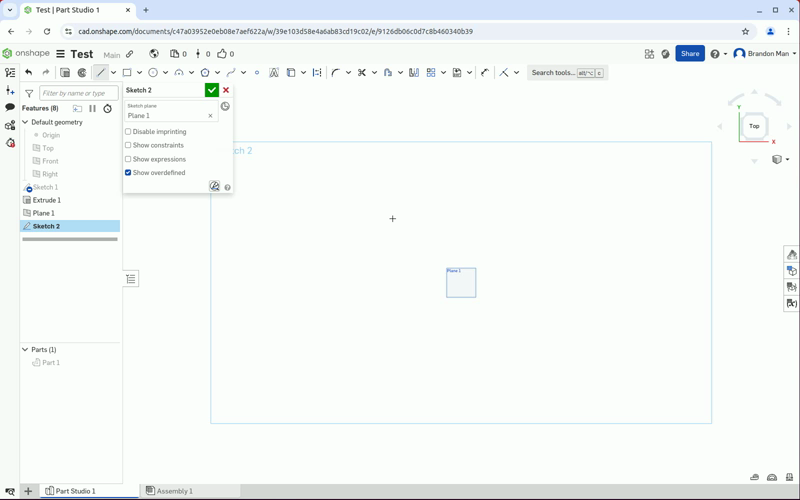
key_up(shift)
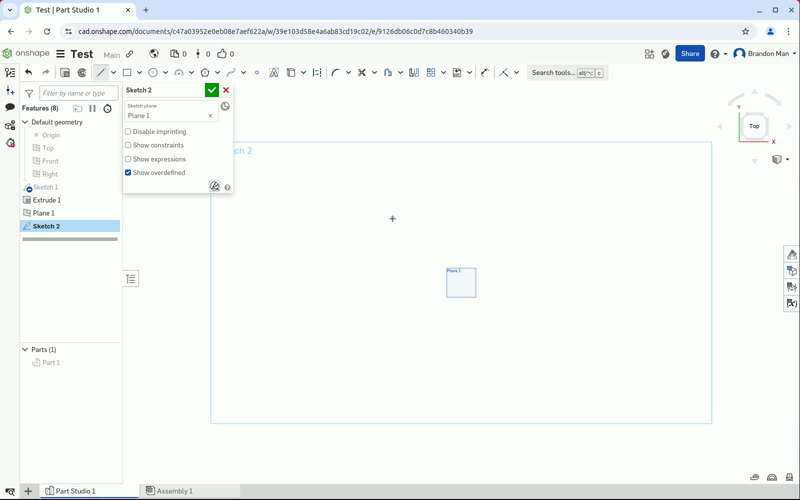
key_down(shift)
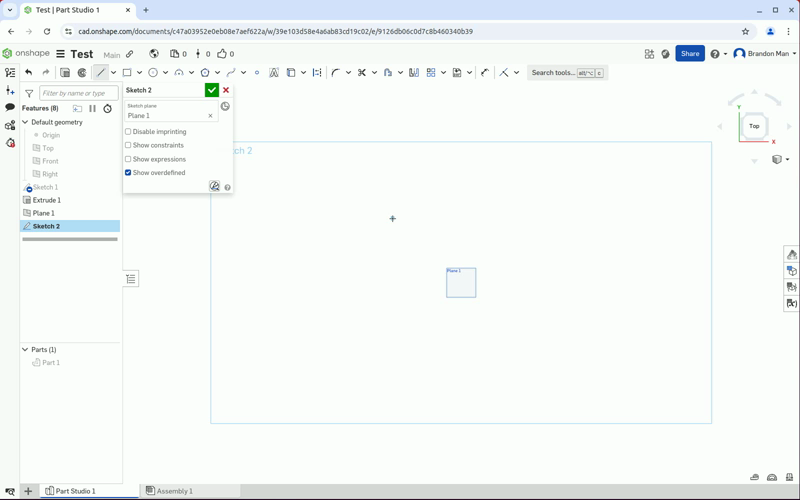
mouse_move(470, 218)
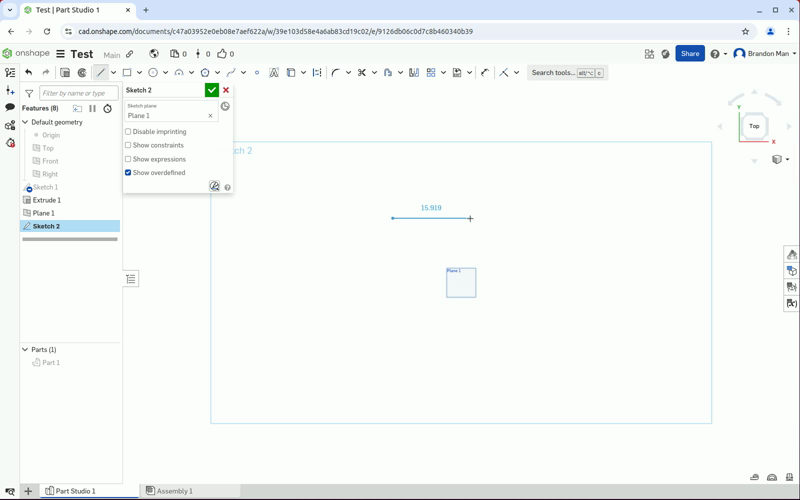
click(470, 218)
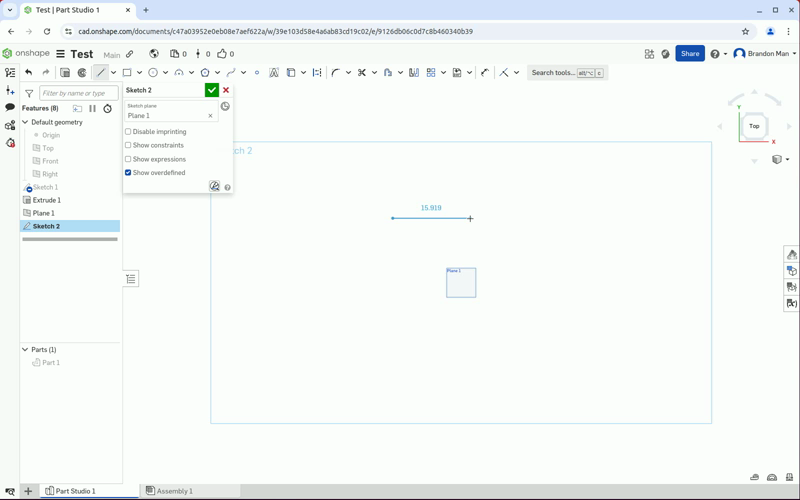
key_up(shift)
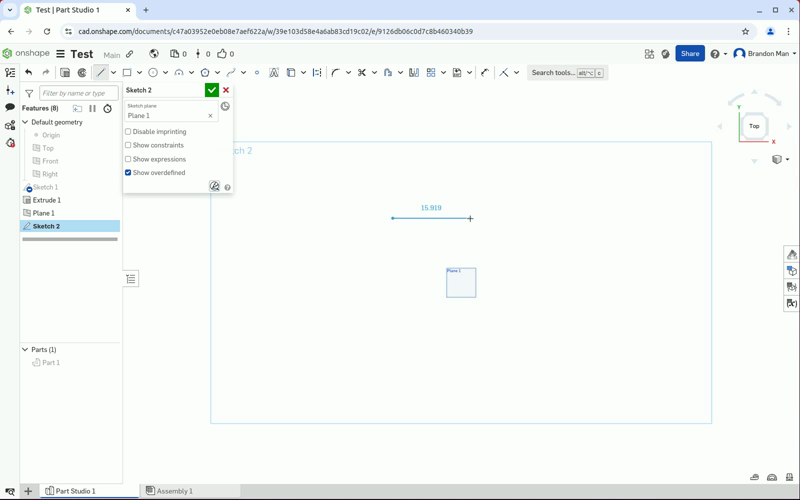
key_down(shift)
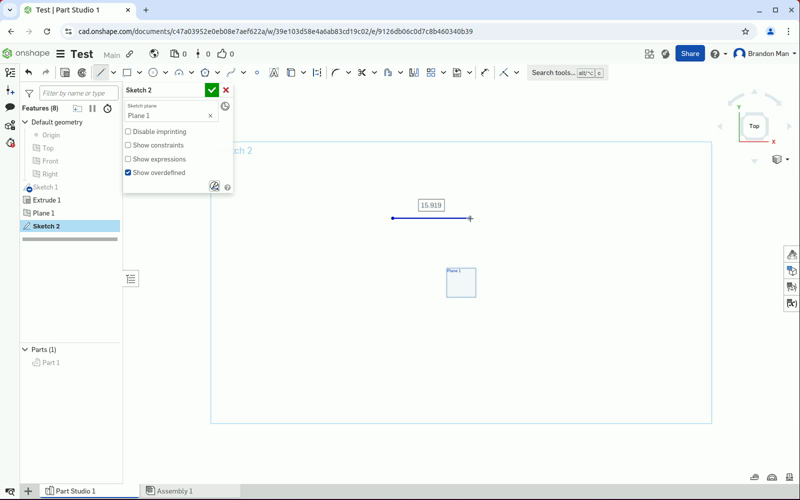
mouse_move(500, 218)
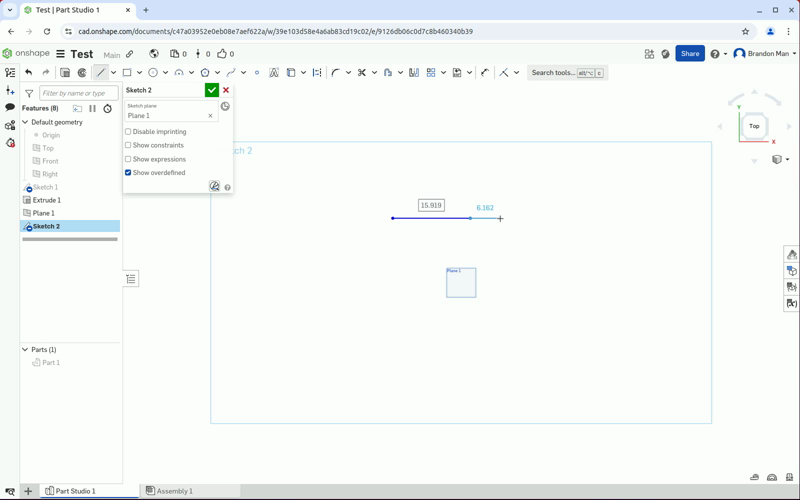
mouse_move(495, 218)
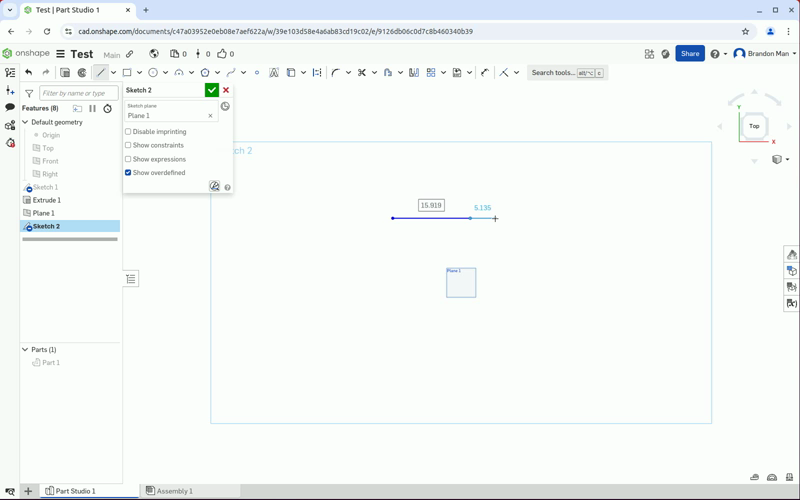
click(495, 218)
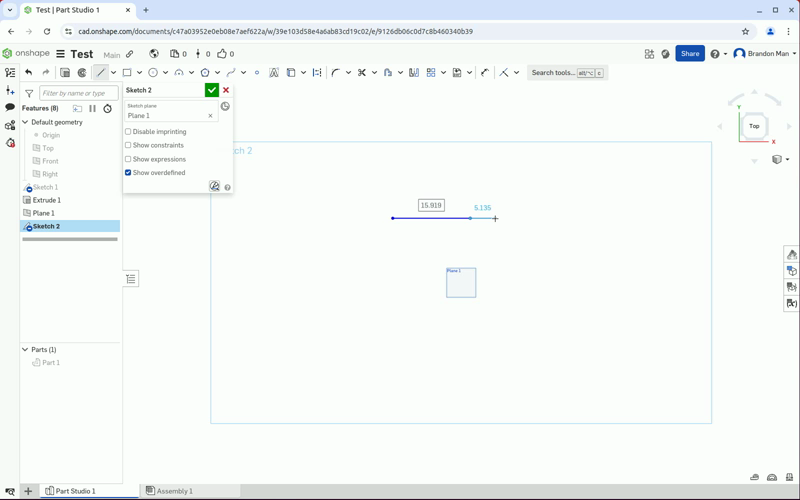
key_up(shift)
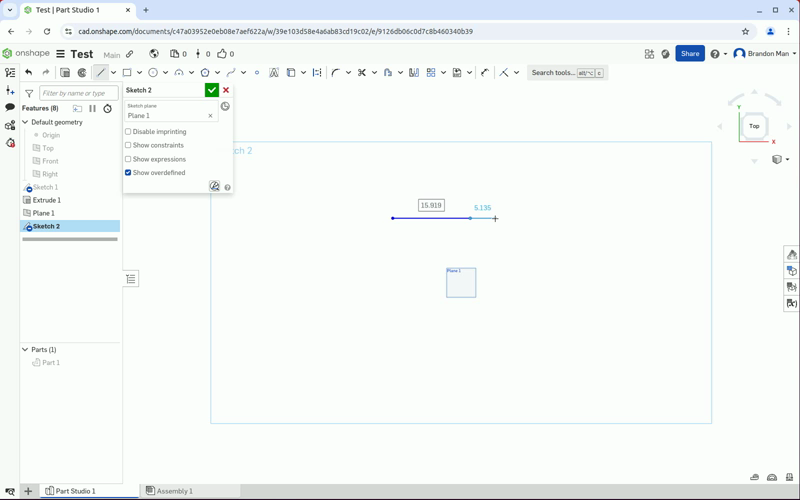
key_down(shift)
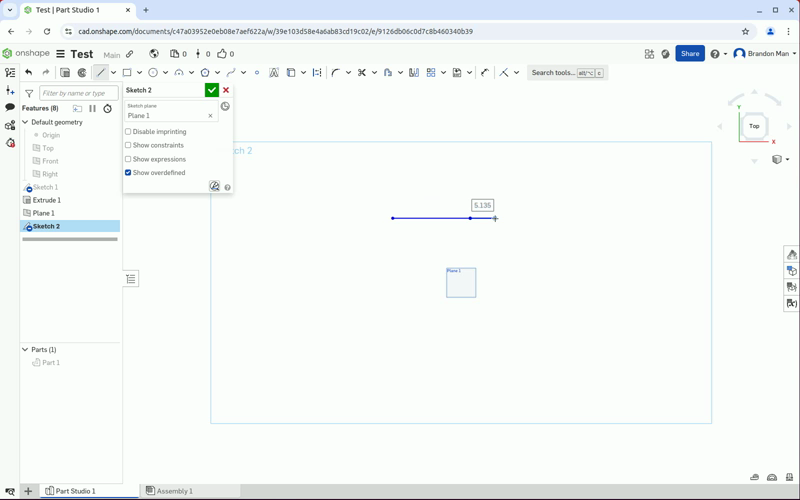
mouse_move(572, 218)
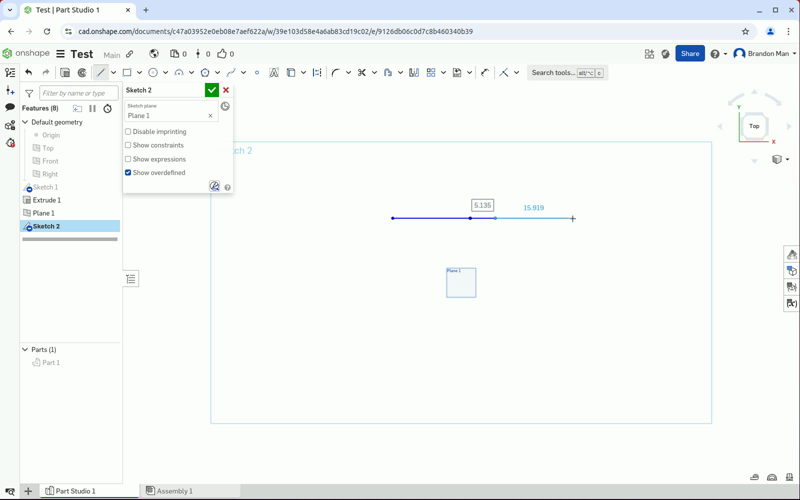
click(572, 218)
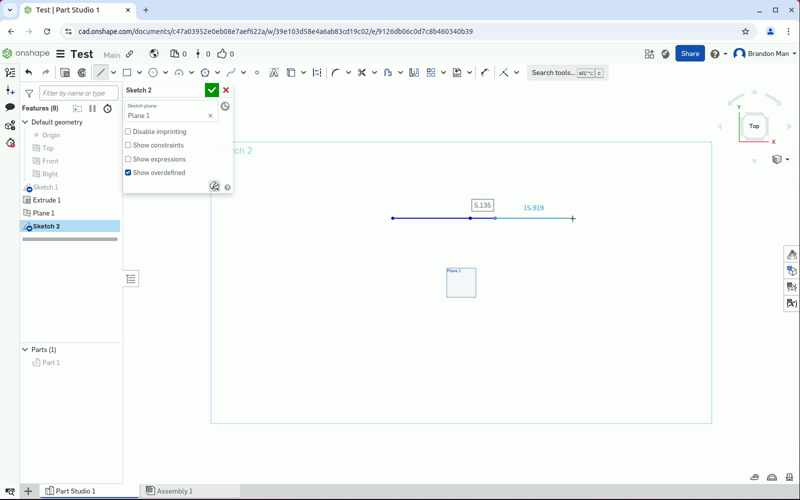
key_up(shift)
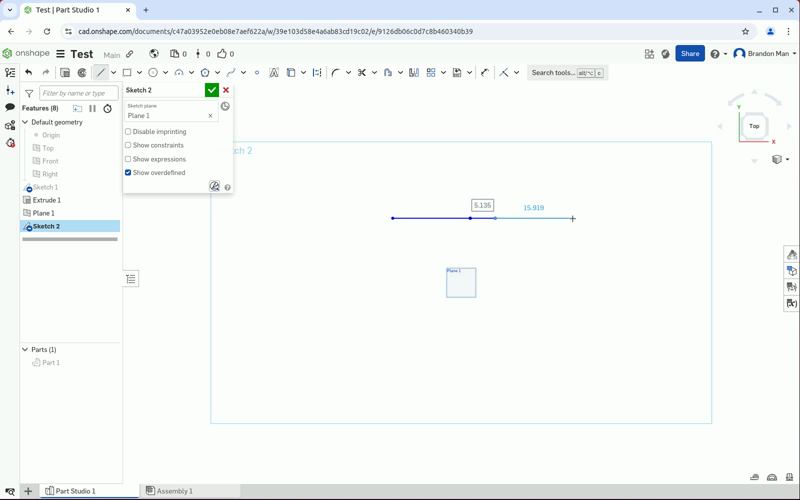
key_down(shift)
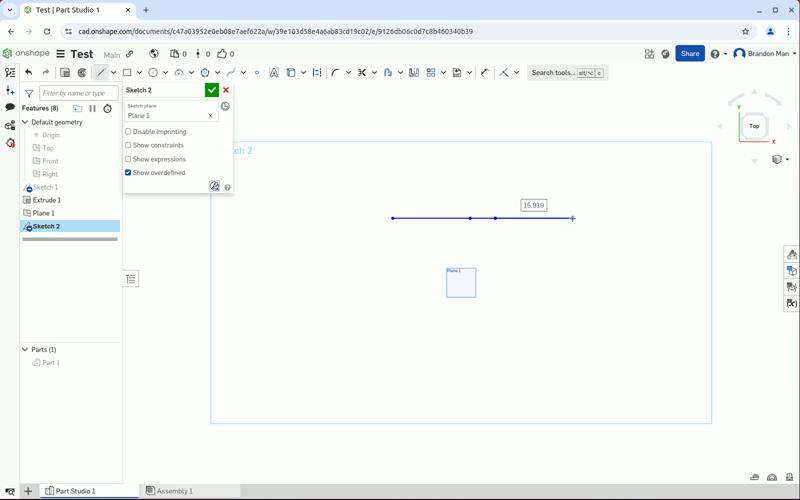
mouse_move(589, 218)
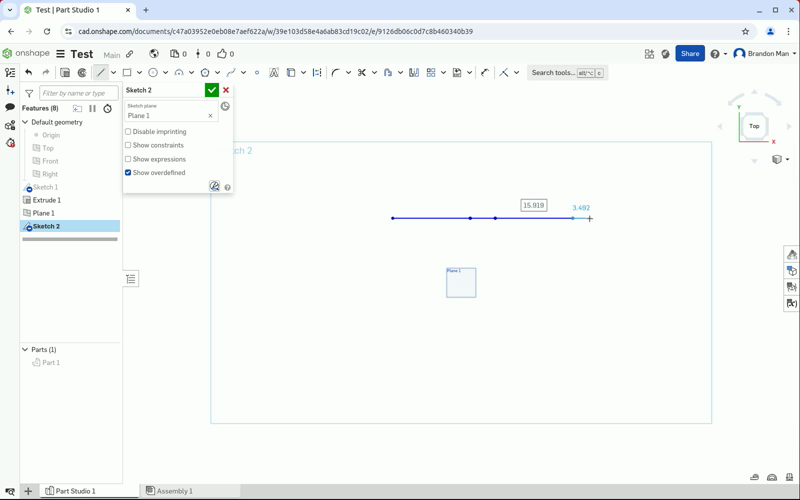
mouse_move(572, 192)
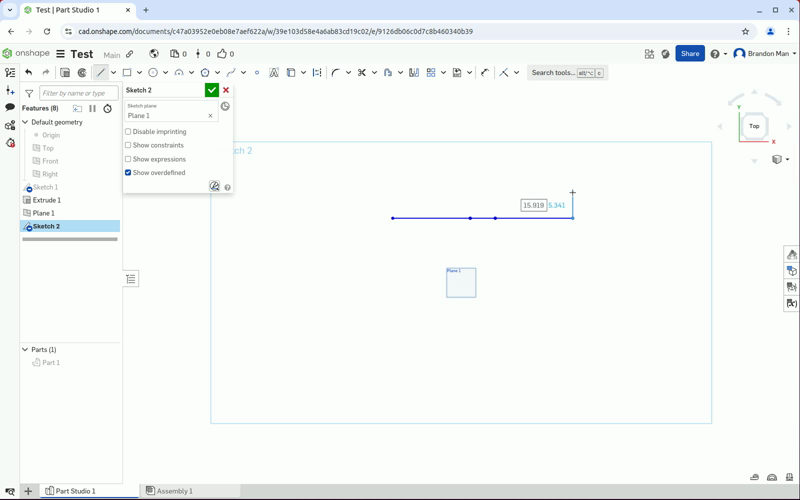
click(572, 192)
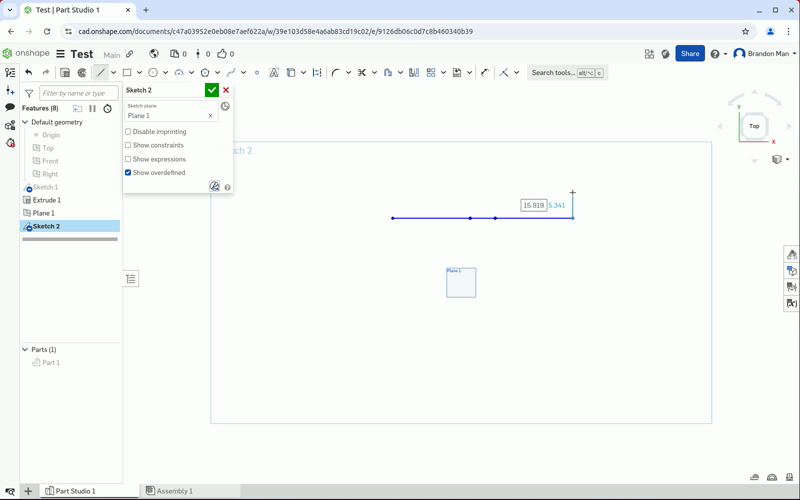
key_up(shift)
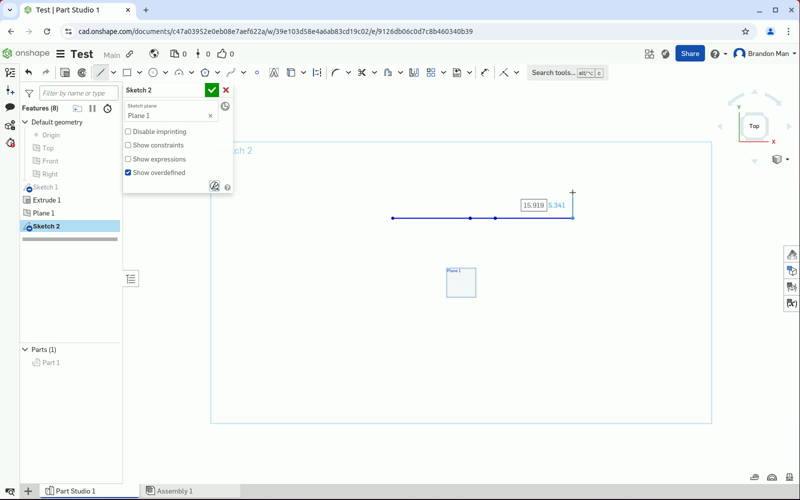
key_down(shift)
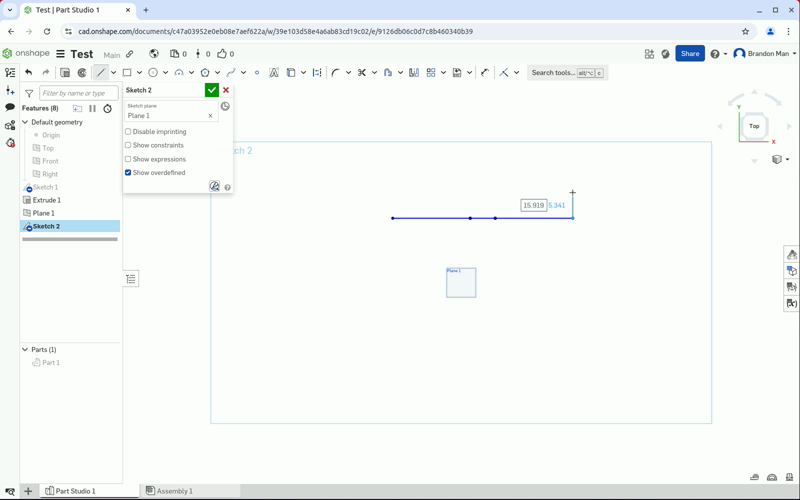
mouse_move(392, 192)
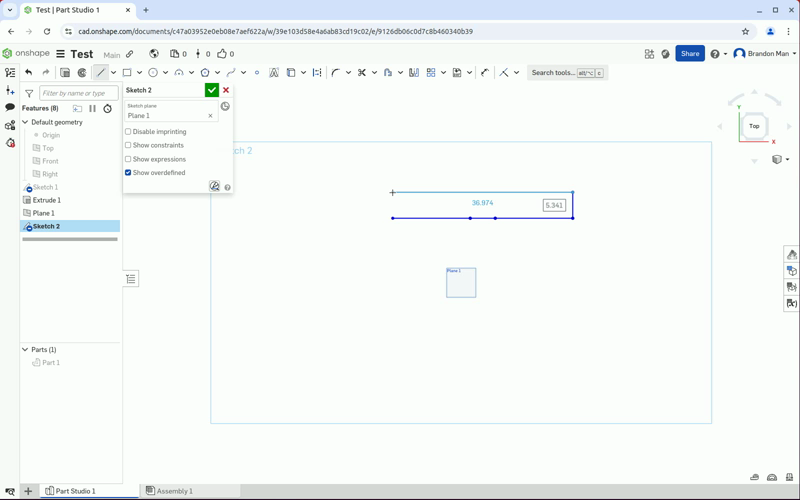
click(392, 192)
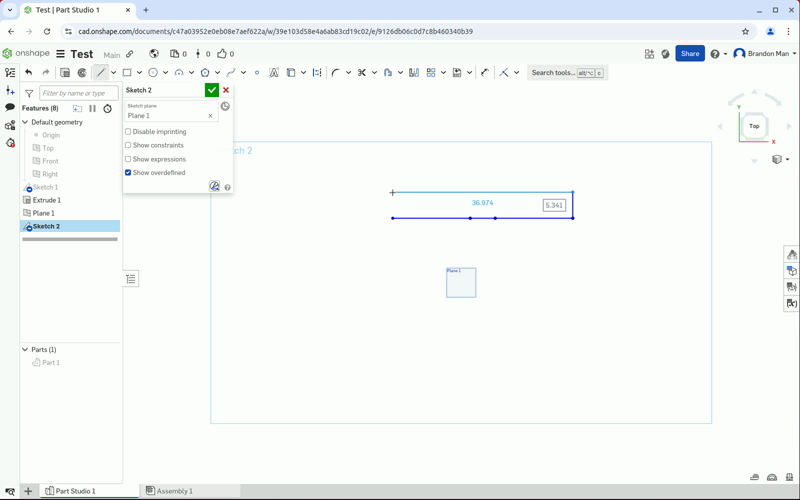
key_up(shift)
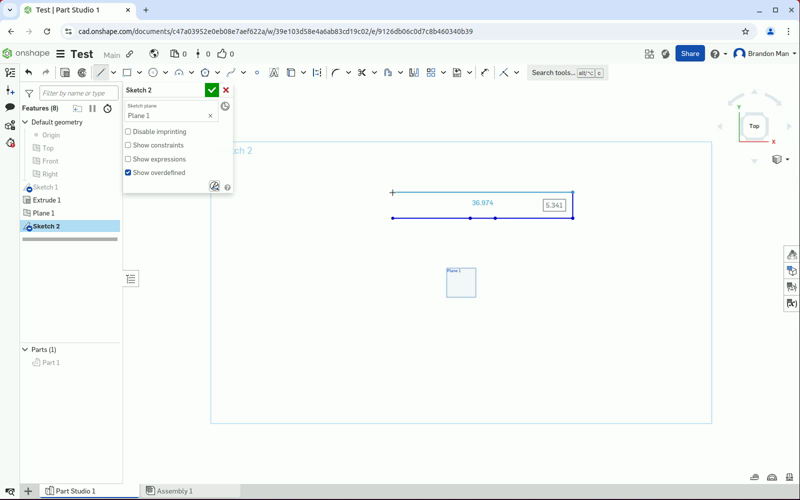
mouse_move(422, 192)
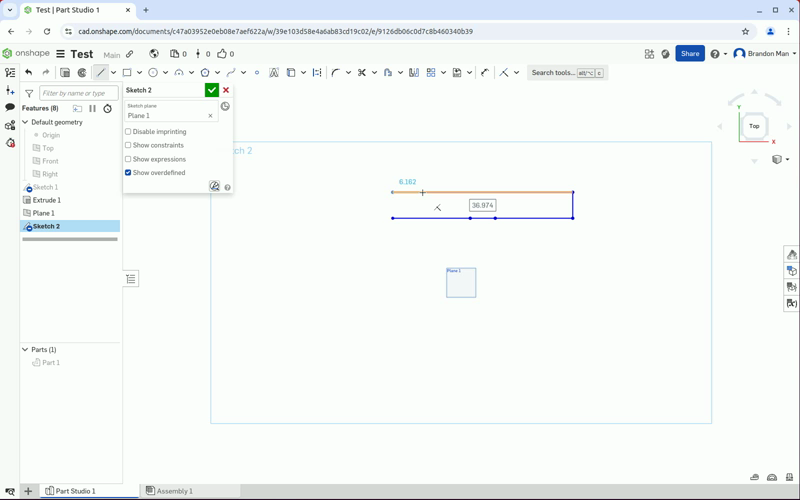
key_down(shift)
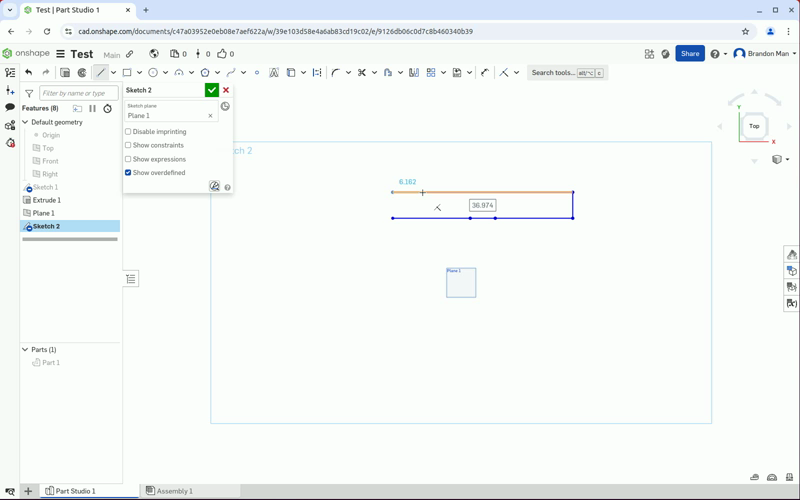
mouse_move(392, 218)
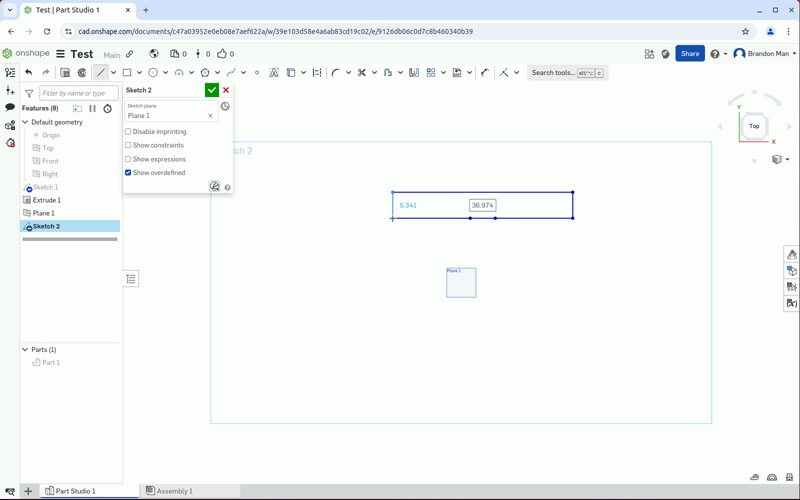
key_up(shift)
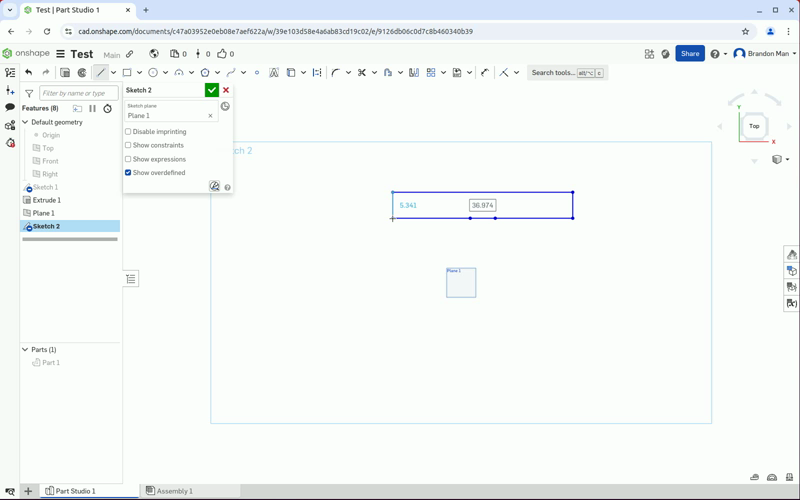
click(392, 218)
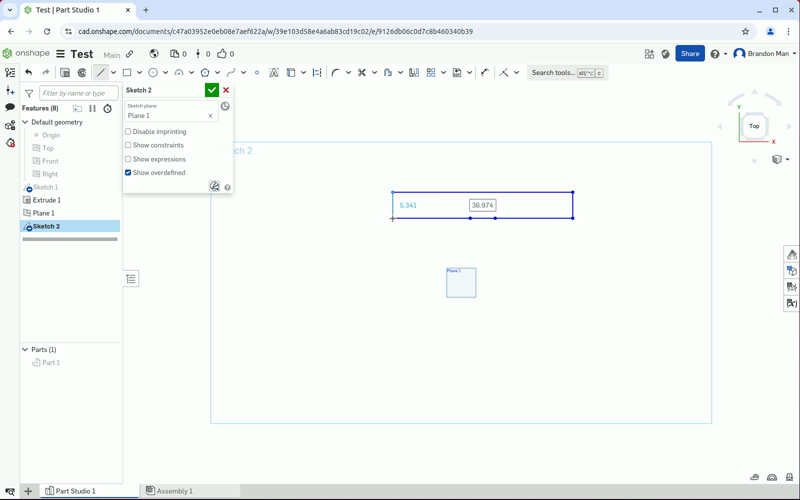
key(esc)
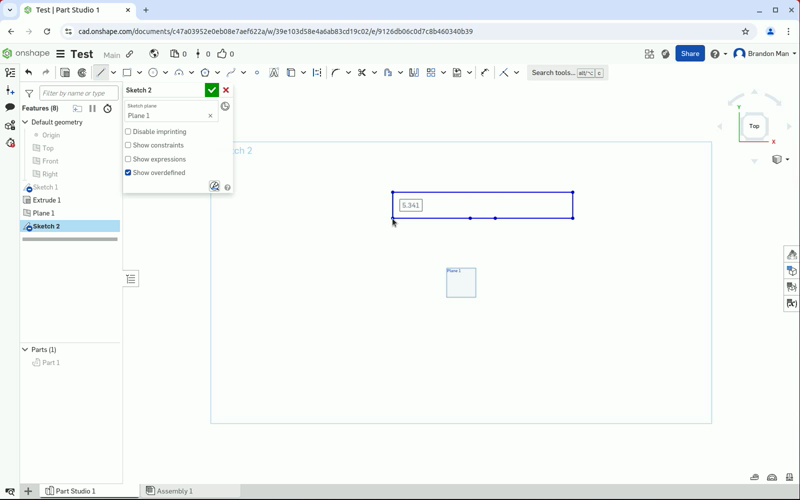
mouse_move(532, 203)
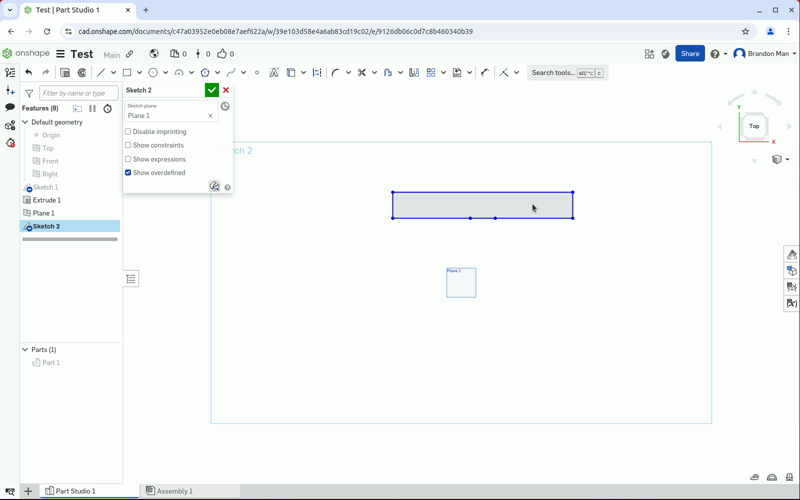
click(532, 203)
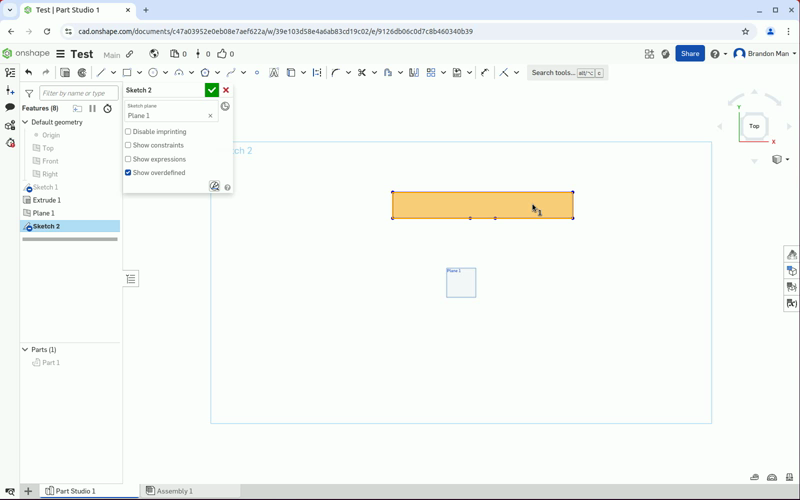
mouse_move(73, 352)
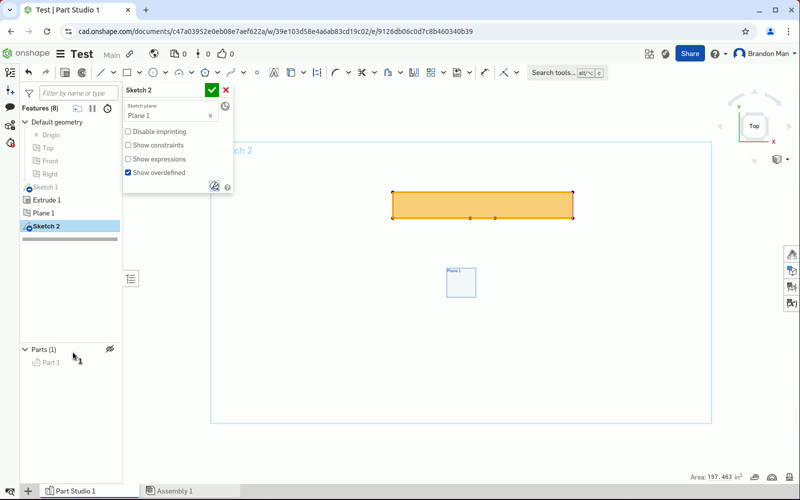
key(shift+y)
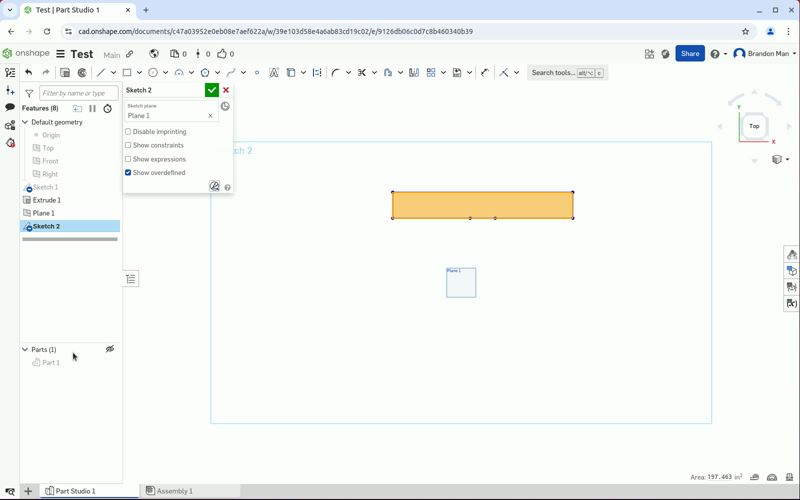
key(shift+e)
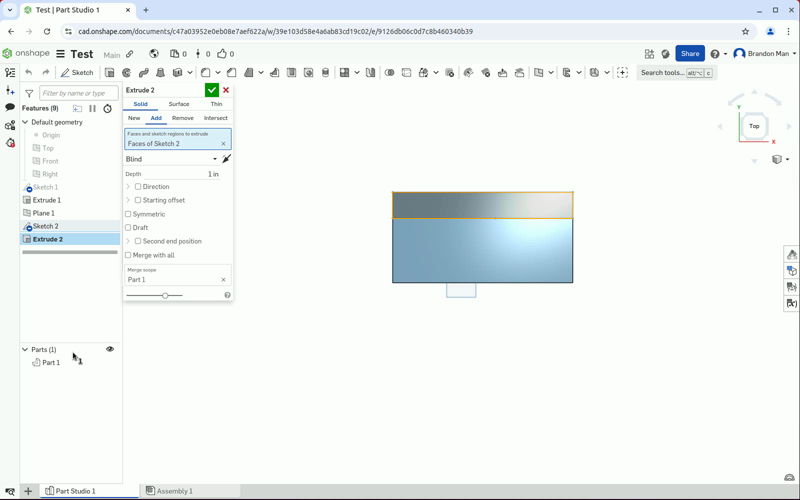
mouse_move(143, 106)
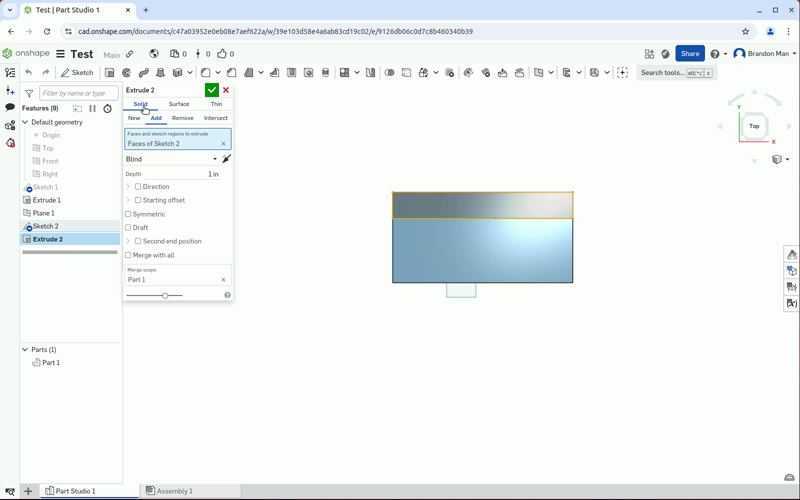
click(143, 106)
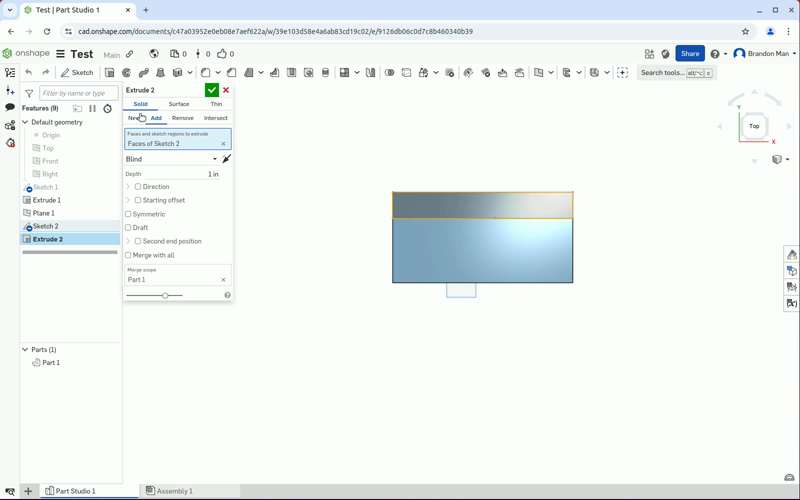
mouse_move(137, 120)
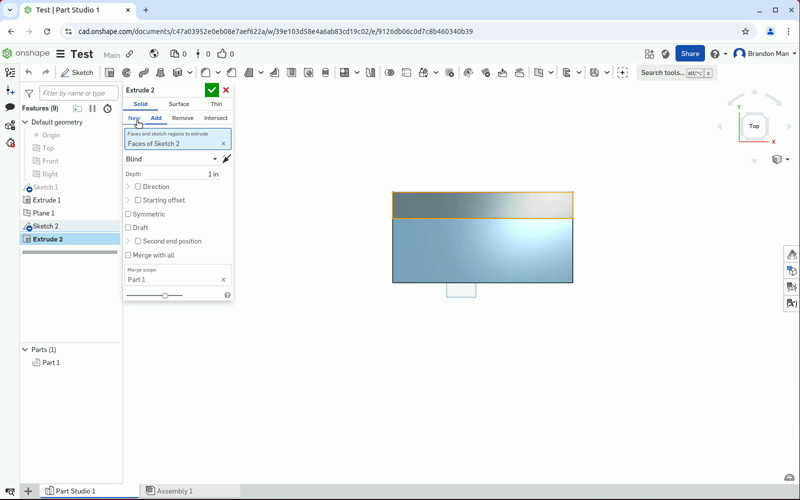
click(137, 120)
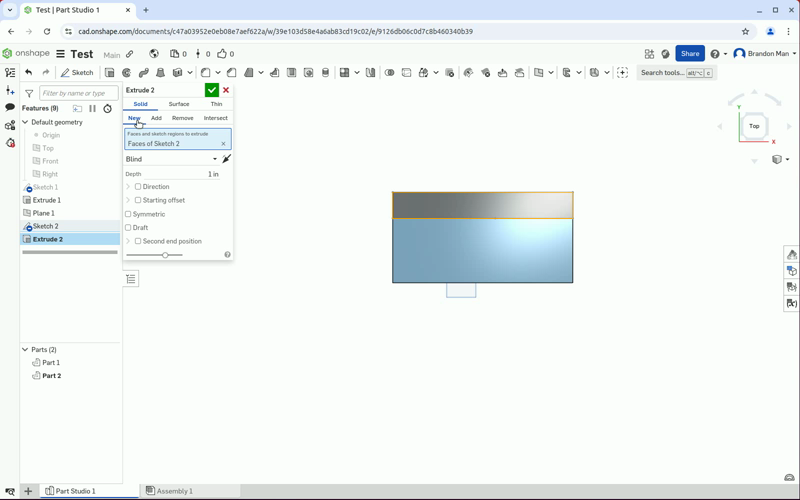
key(tab, 4)
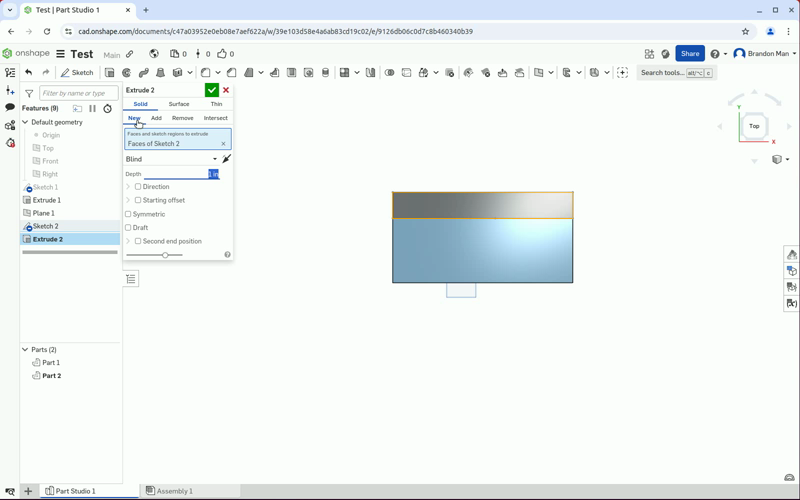
text(13.239)
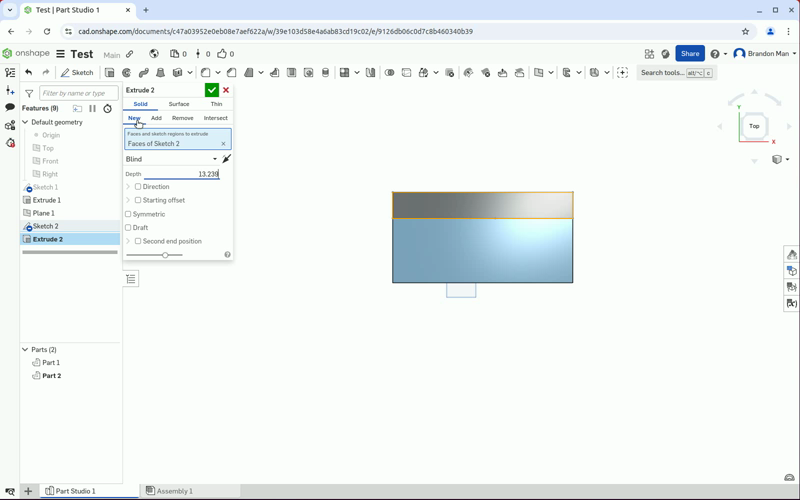
key(enter)
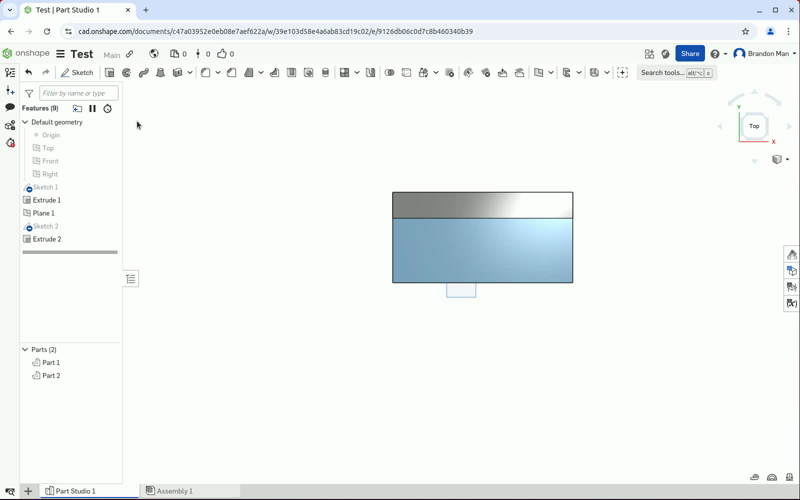
key(shift+h)
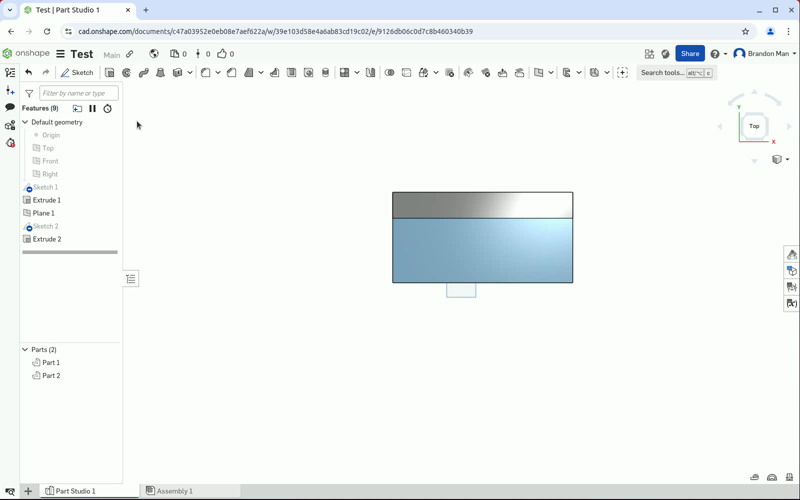
key(shift+h)
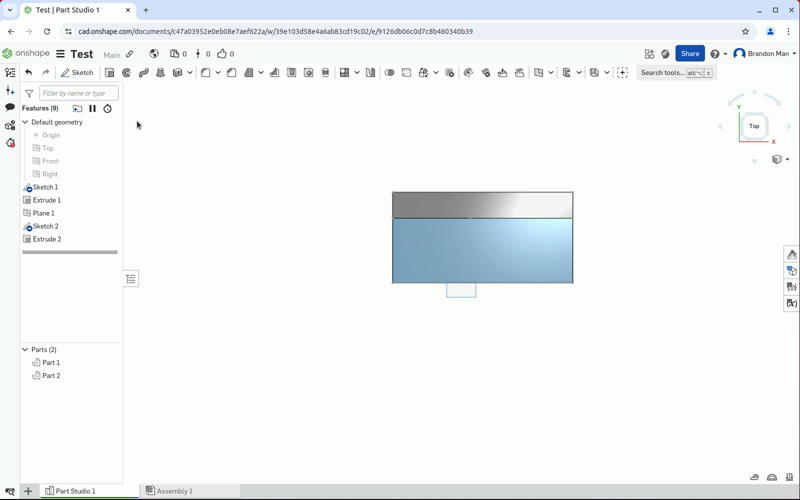
key(shift+7)
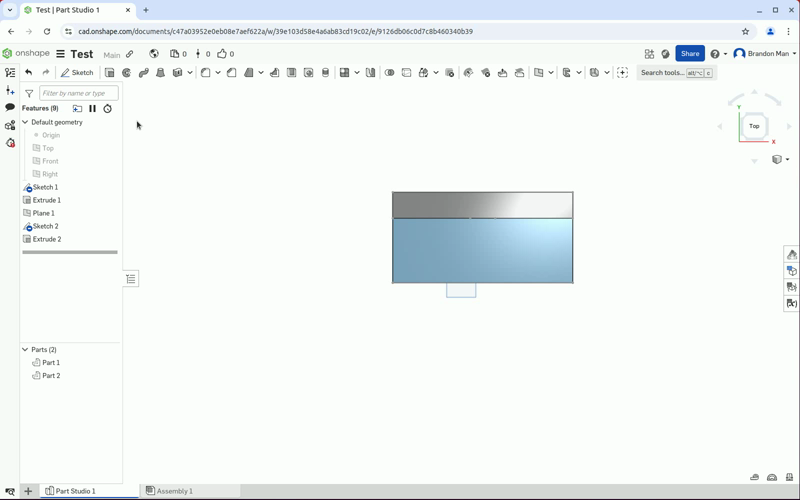
key(up, 3)
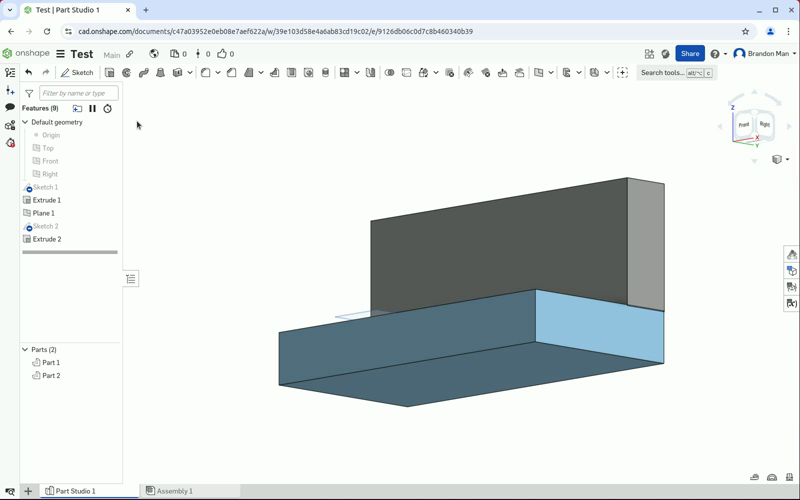
key(left, 3)
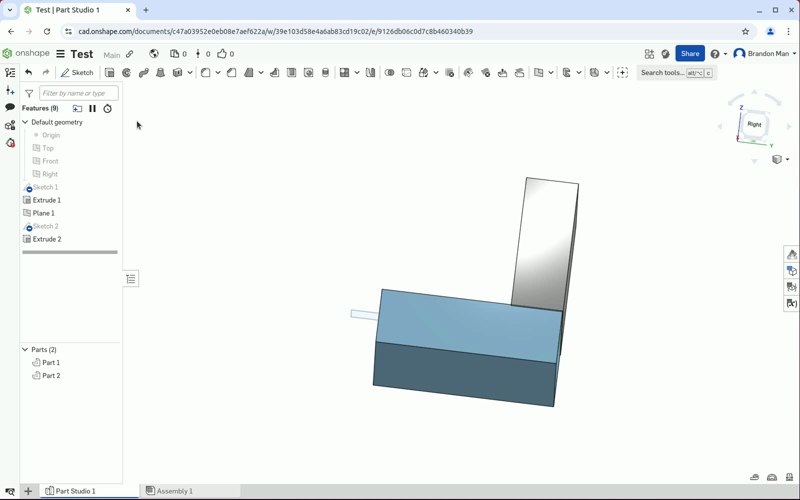
key(right, 3)
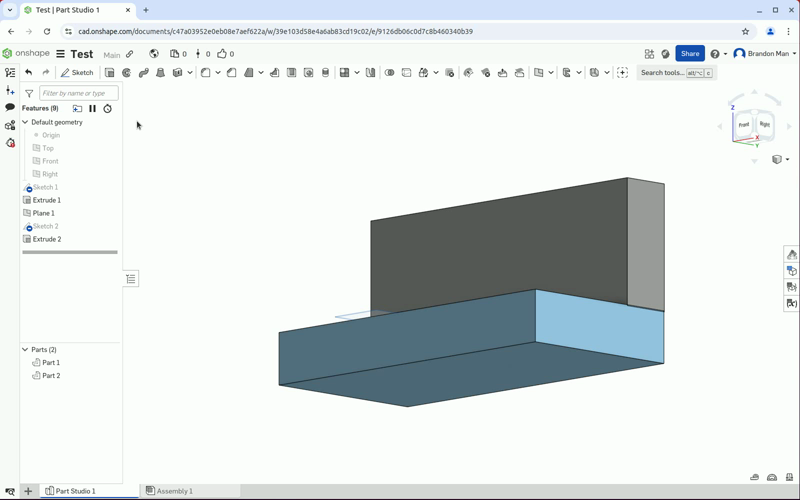
key(down, 3)
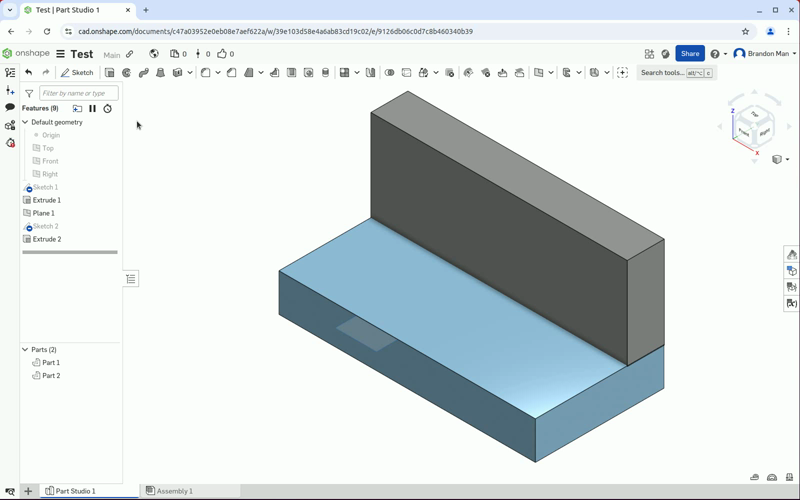
mouse_move(73, 189)
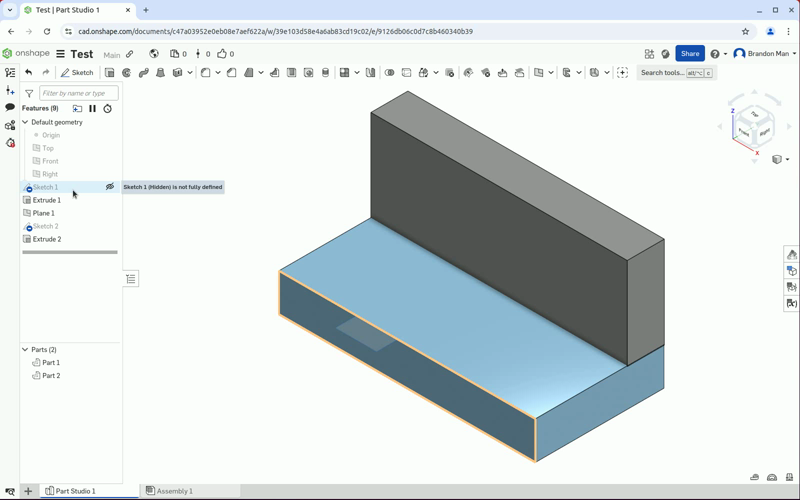
click(73, 189)